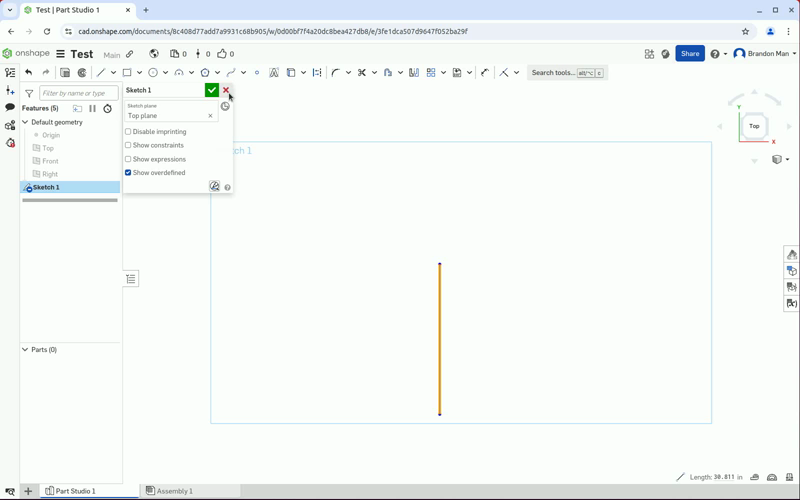
key(shift+h)
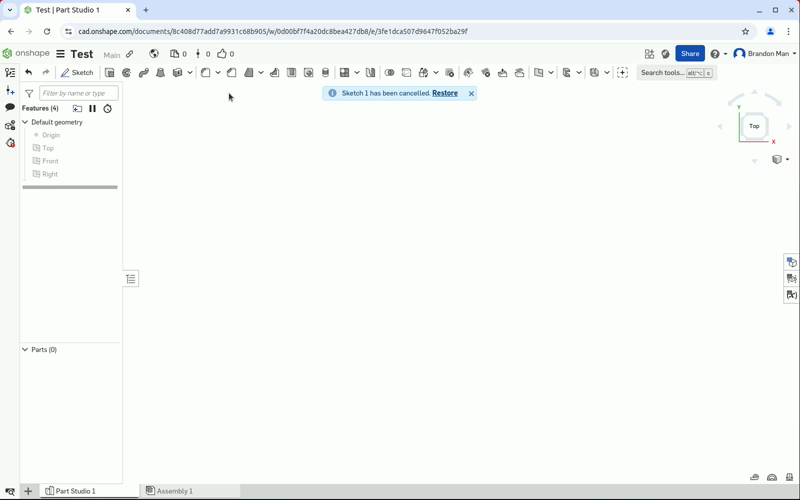
mouse_move(73, 352)
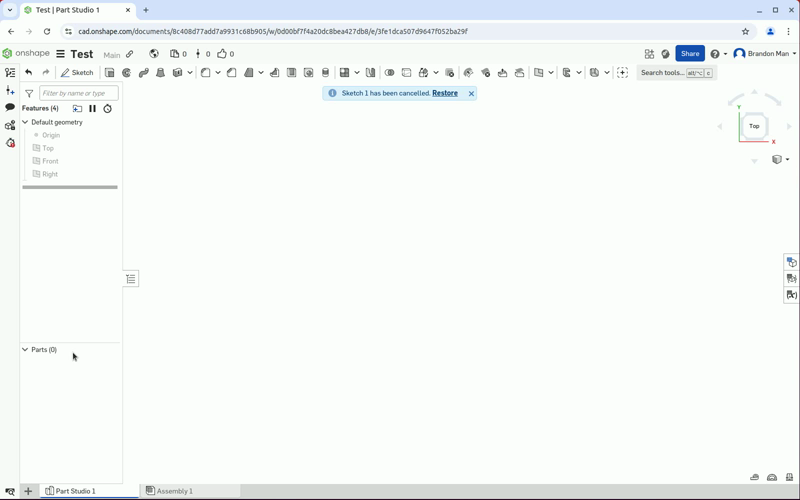
key(y)
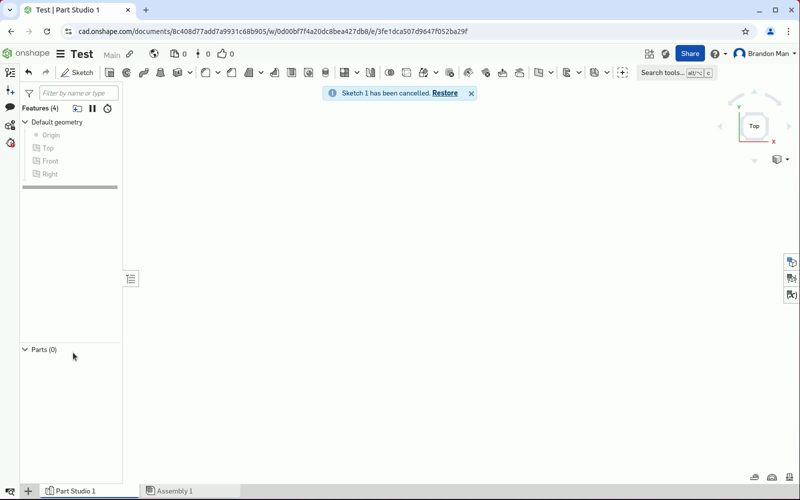
key(shift+p)
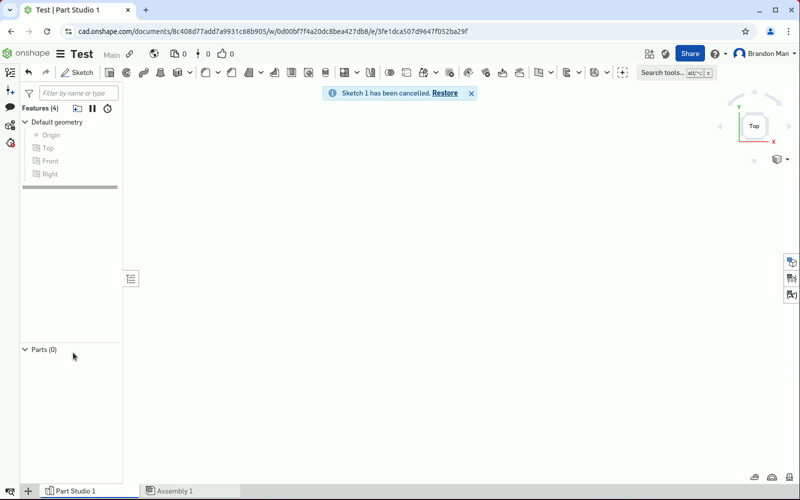
key(space)
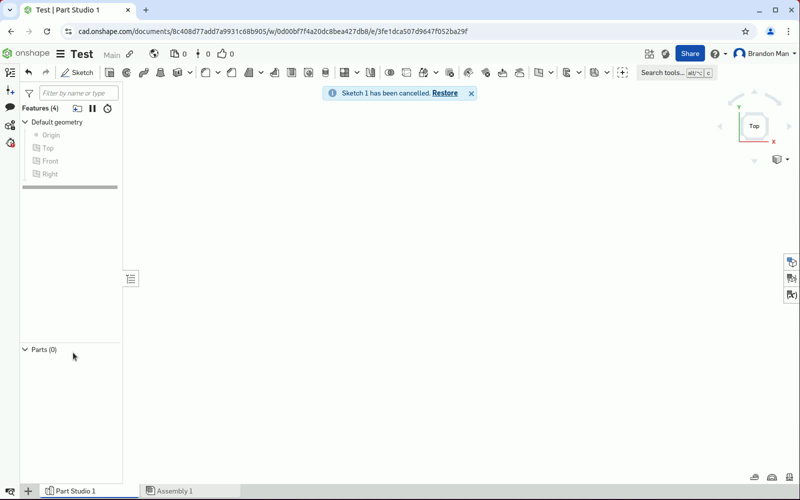
key_down(shift)
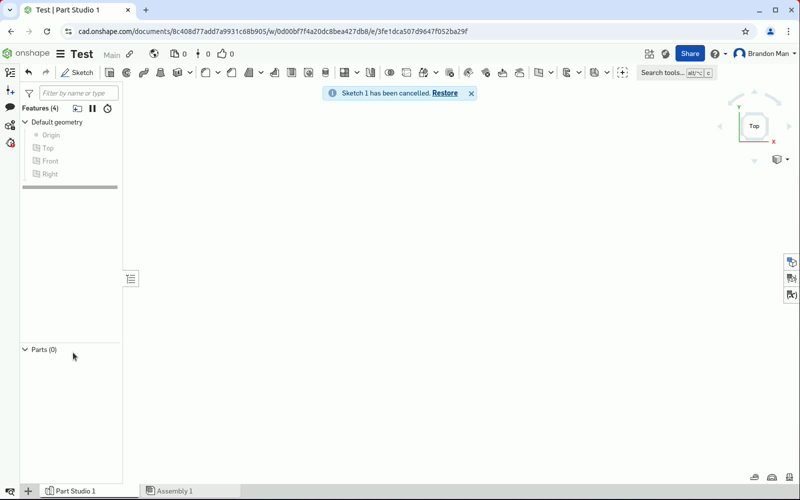
key(up)
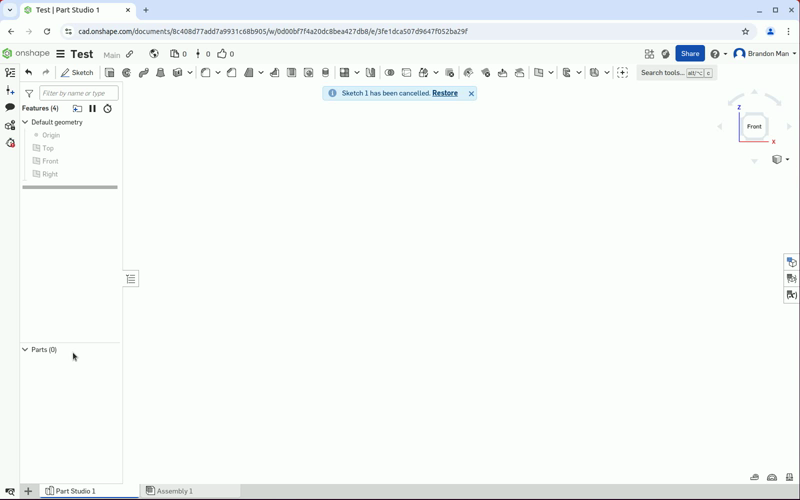
key_up(shift)
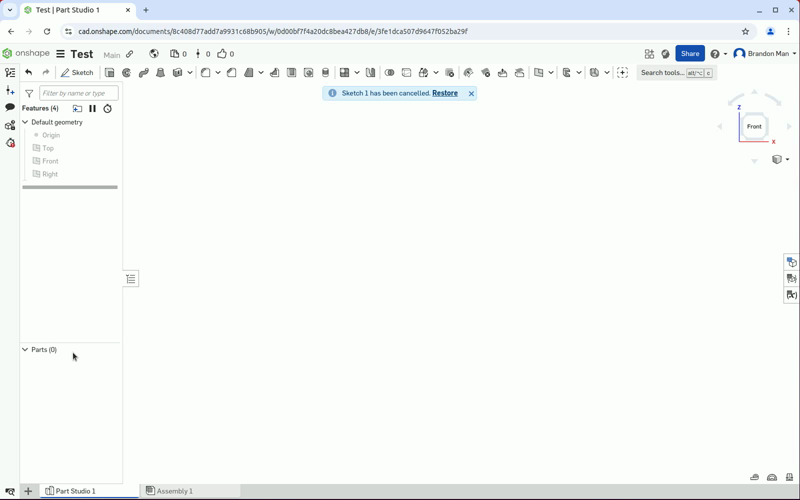
mouse_move(73, 352)
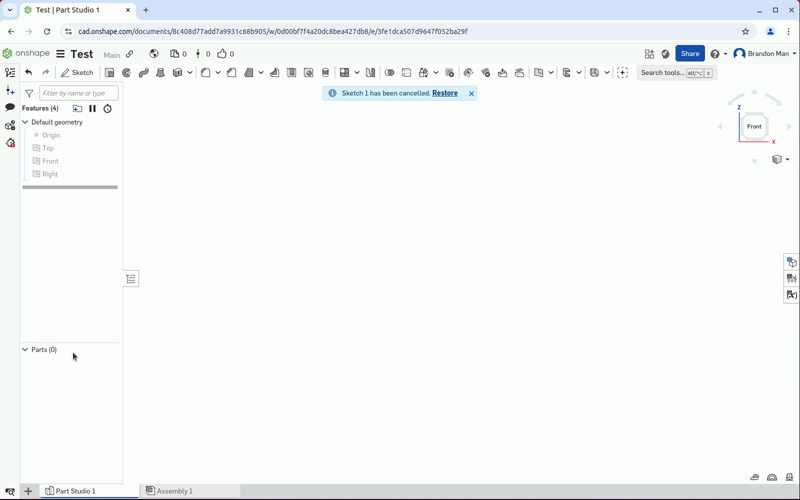
key(shift+y)
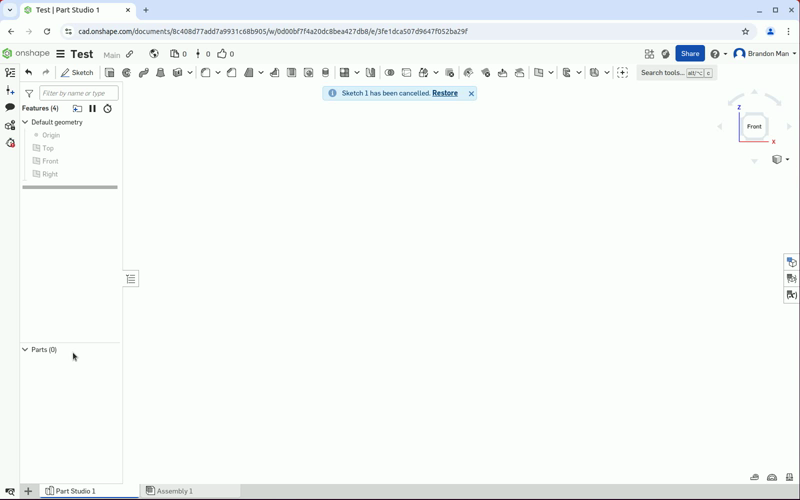
key(shift+s)
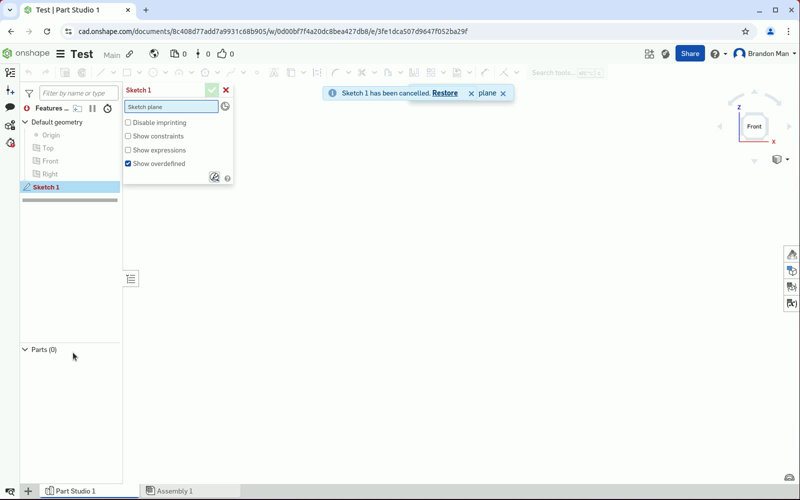
mouse_move(73, 163)
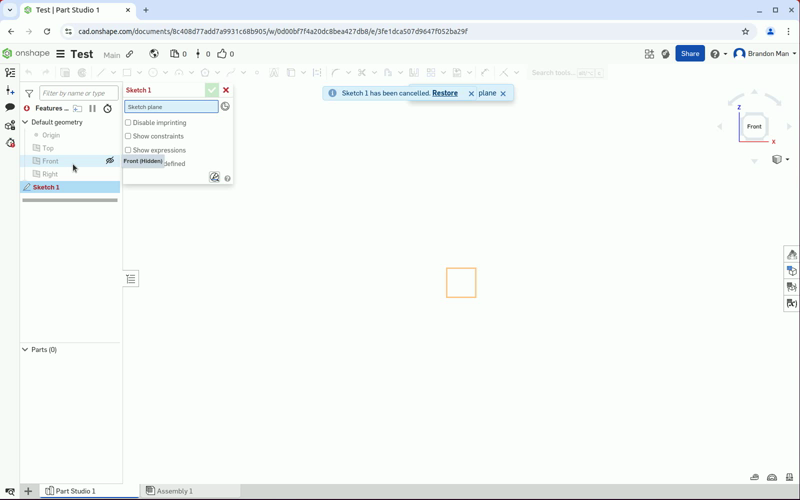
click(73, 163)
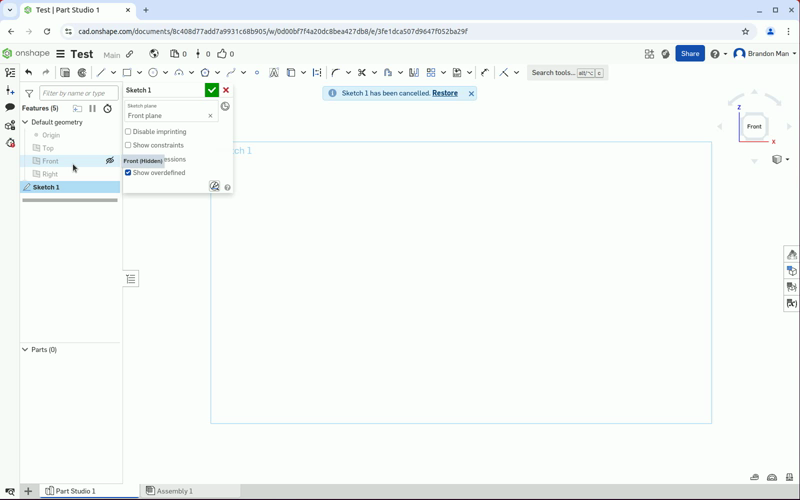
mouse_move(73, 352)
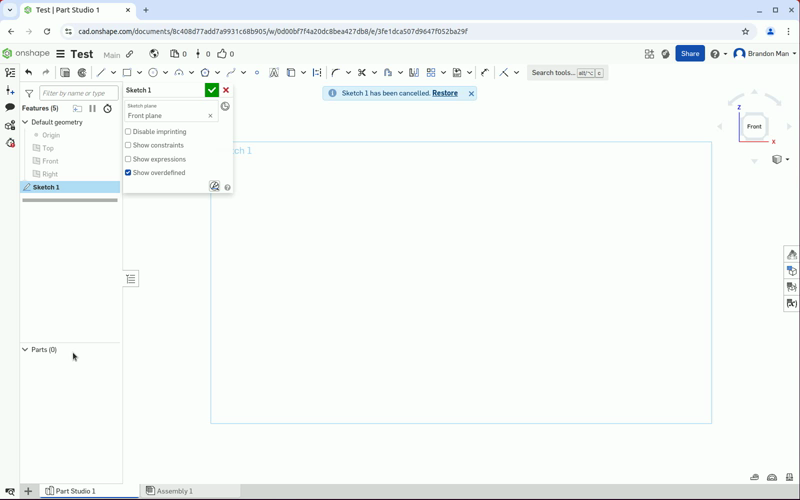
key(y)
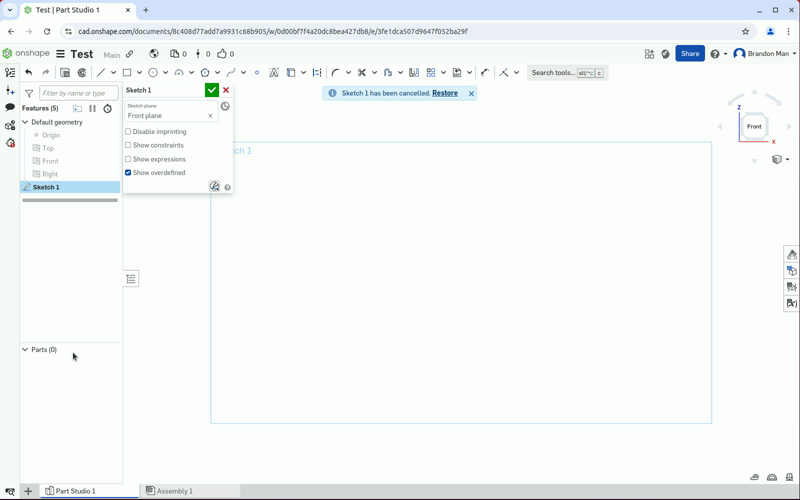
key(l)
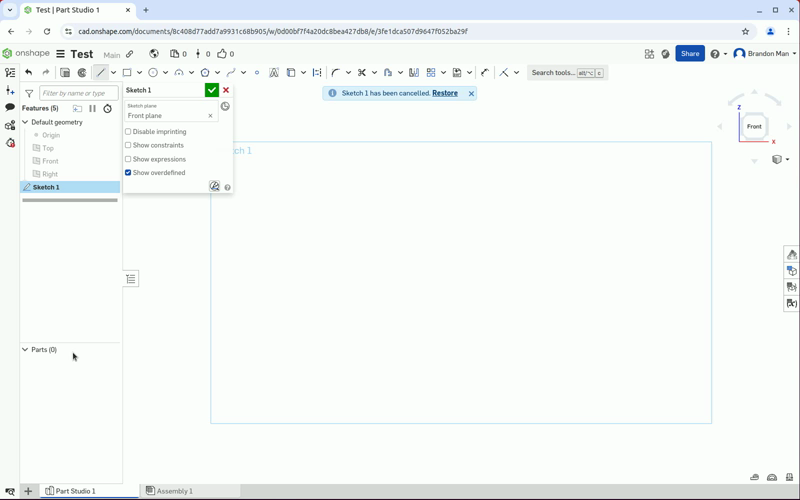
key_down(shift)
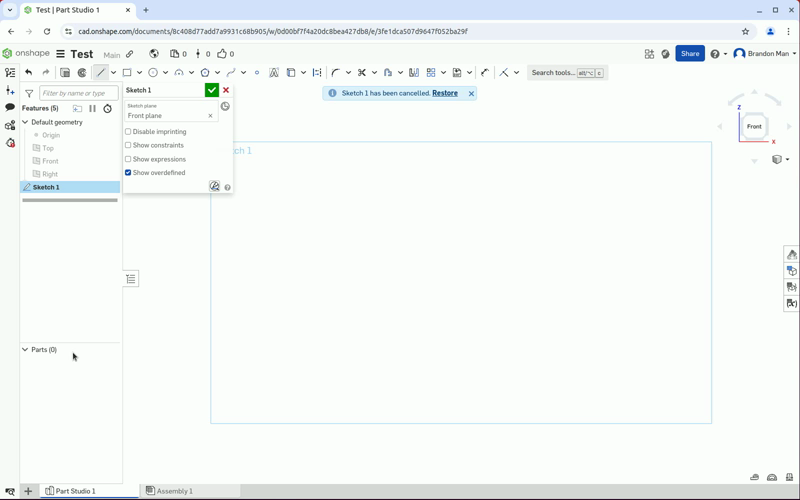
mouse_move(460, 320)
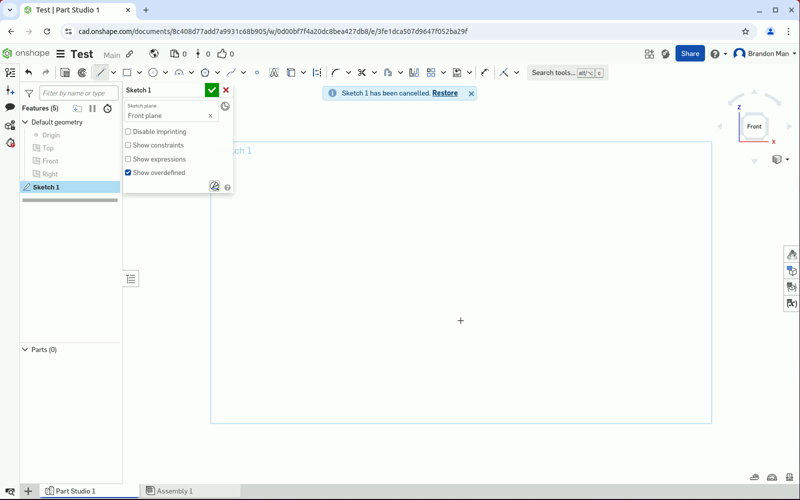
click(460, 320)
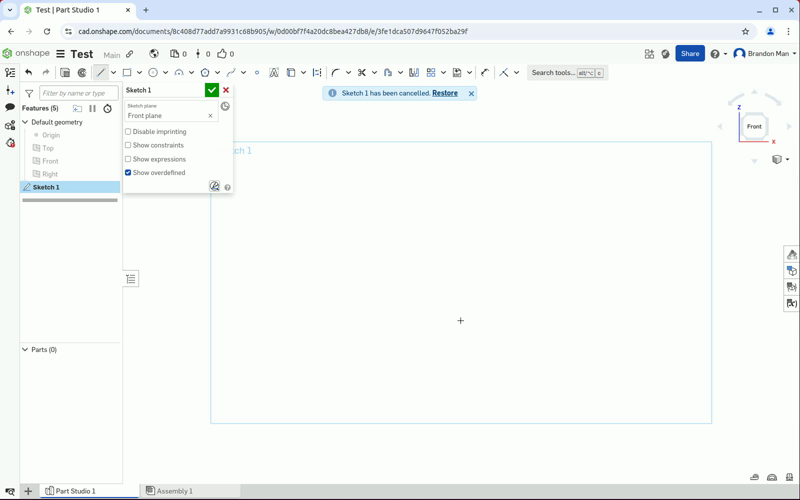
key_up(shift)
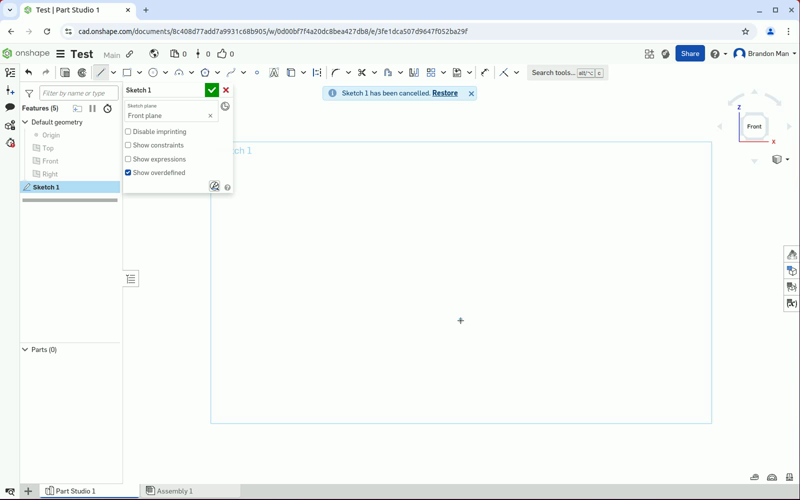
key_down(shift)
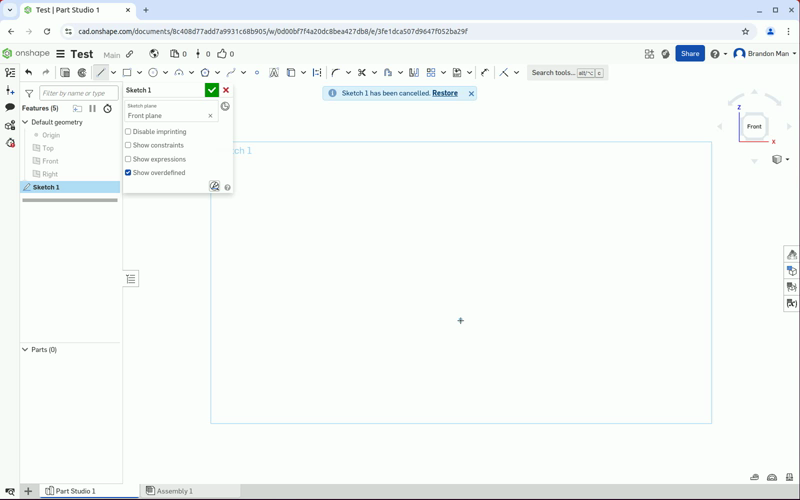
mouse_move(490, 320)
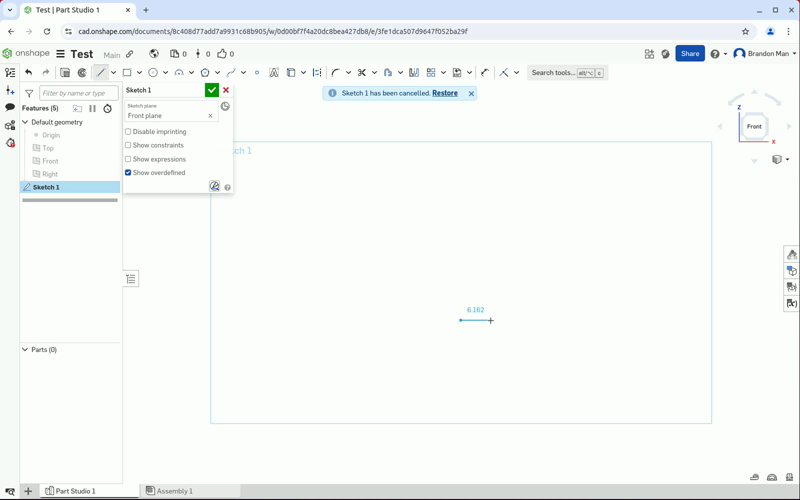
mouse_move(509, 320)
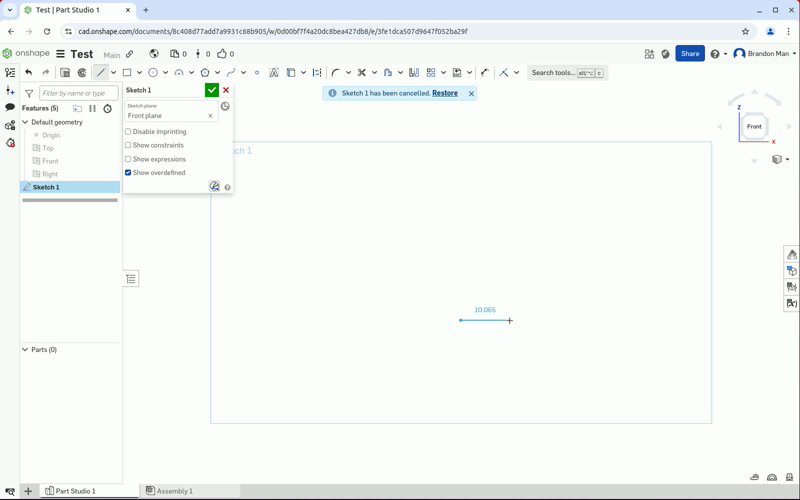
click(509, 320)
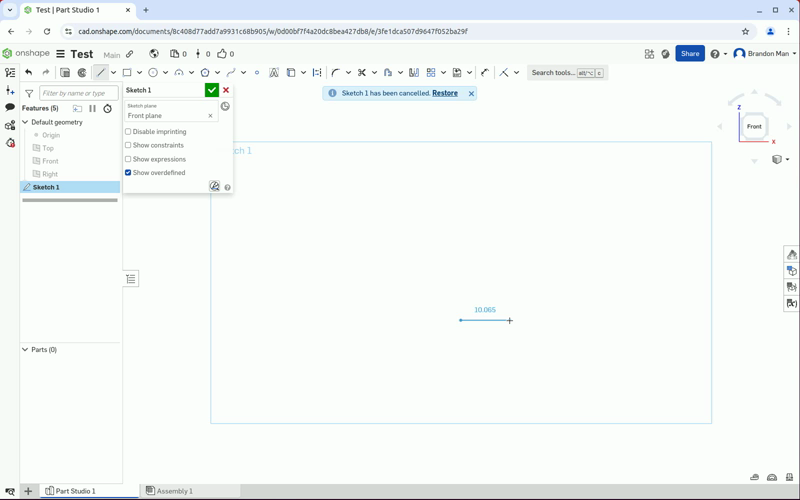
key_up(shift)
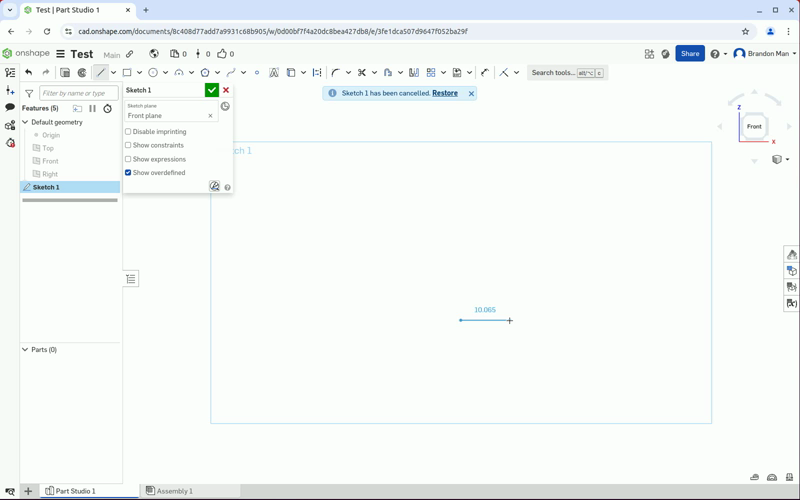
key_down(shift)
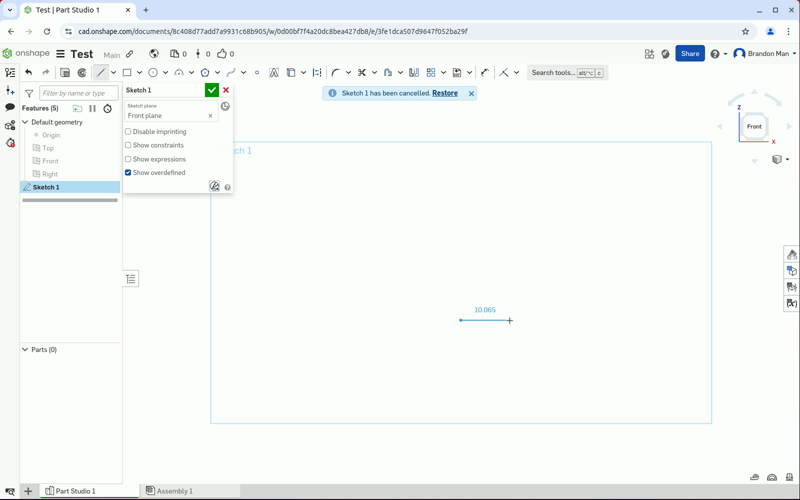
mouse_move(509, 244)
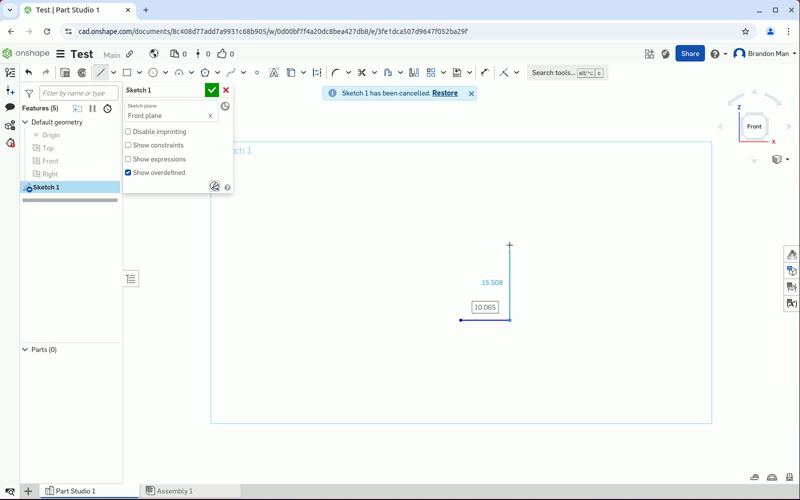
click(509, 244)
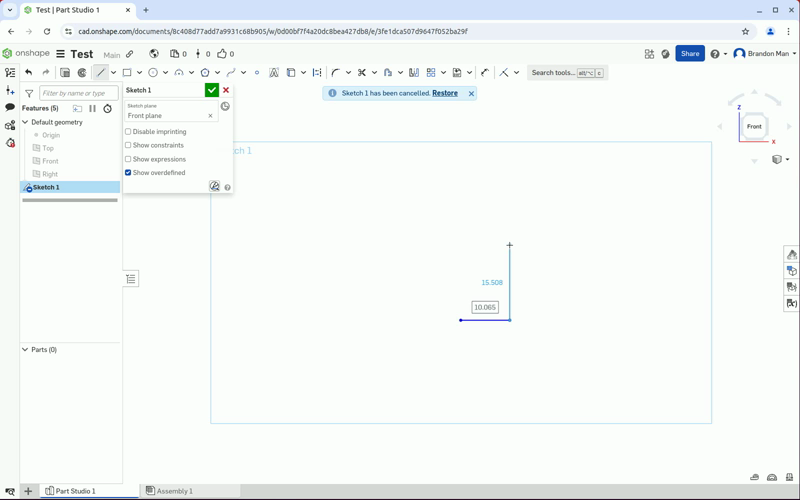
key_up(shift)
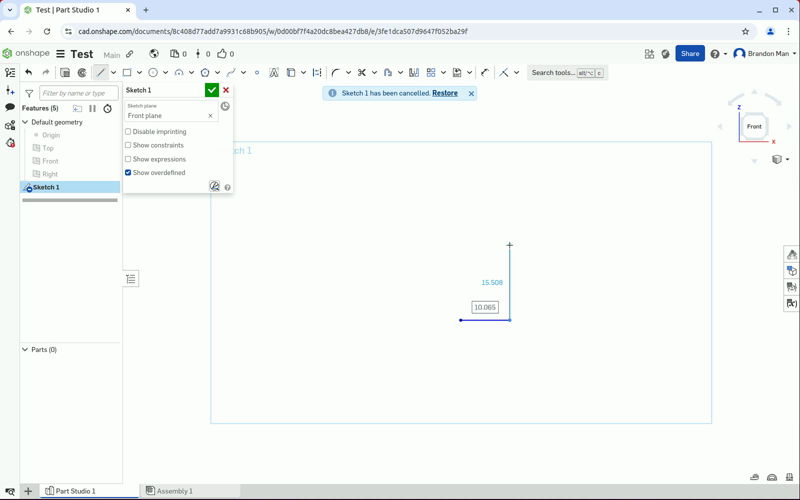
key_down(shift)
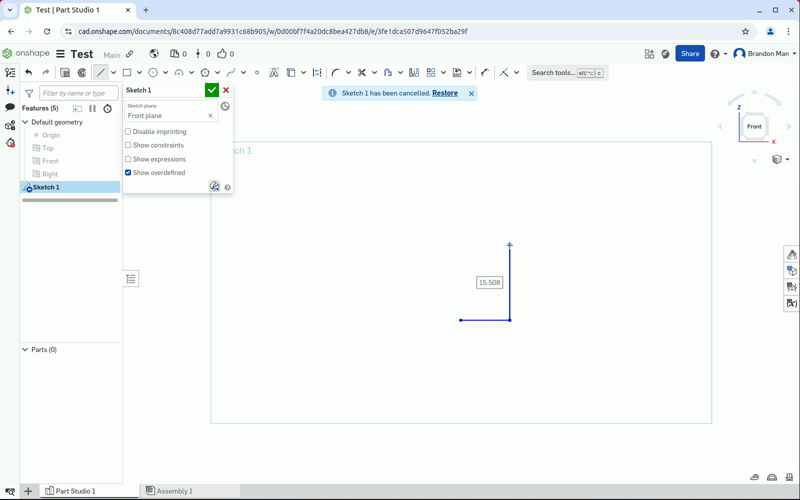
mouse_move(460, 170)
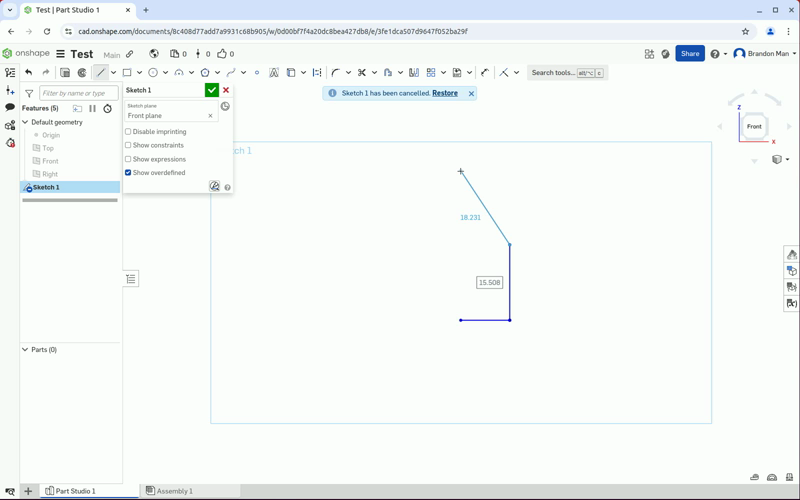
click(460, 170)
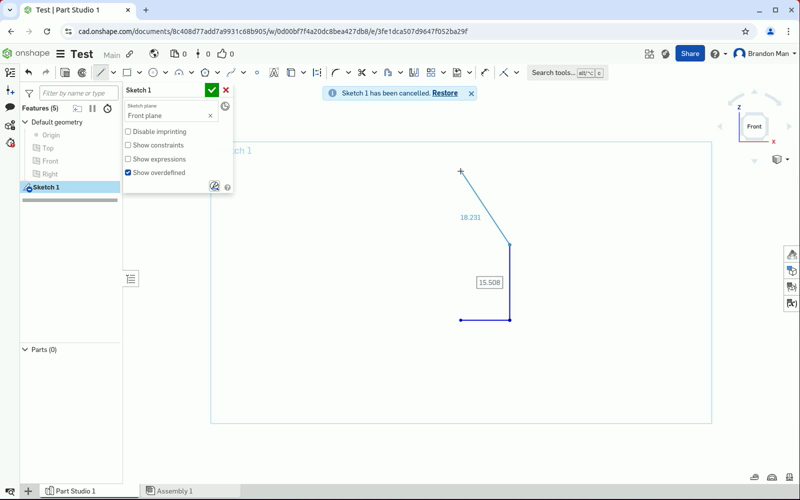
key_up(shift)
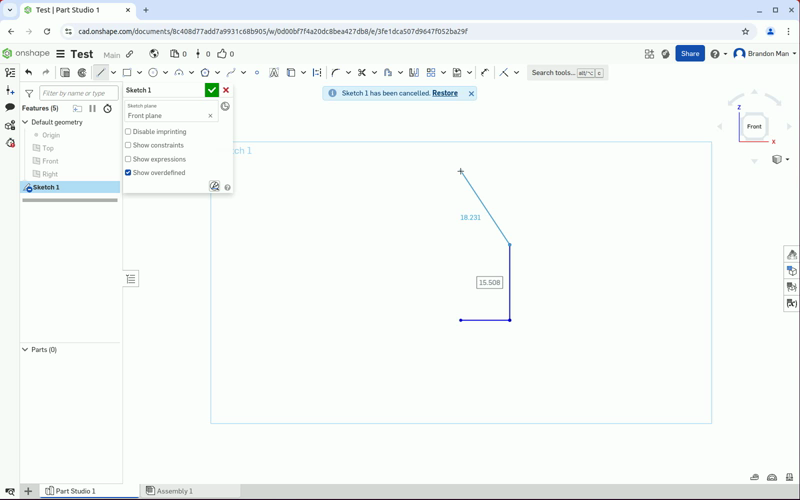
key_down(shift)
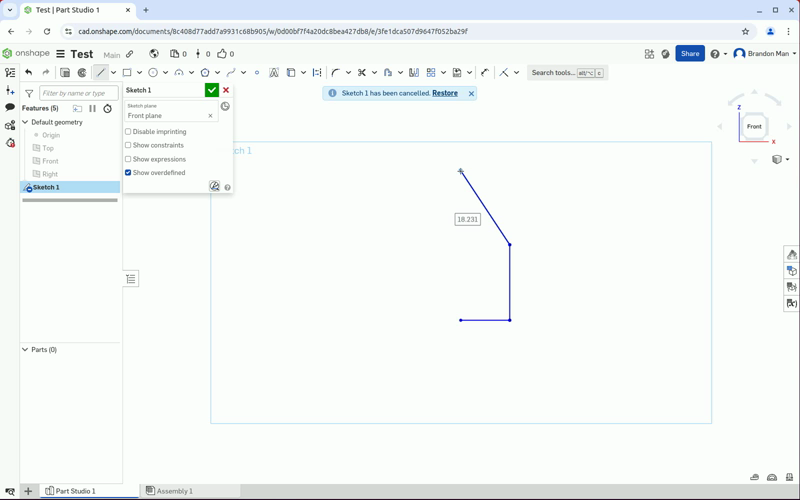
mouse_move(460, 320)
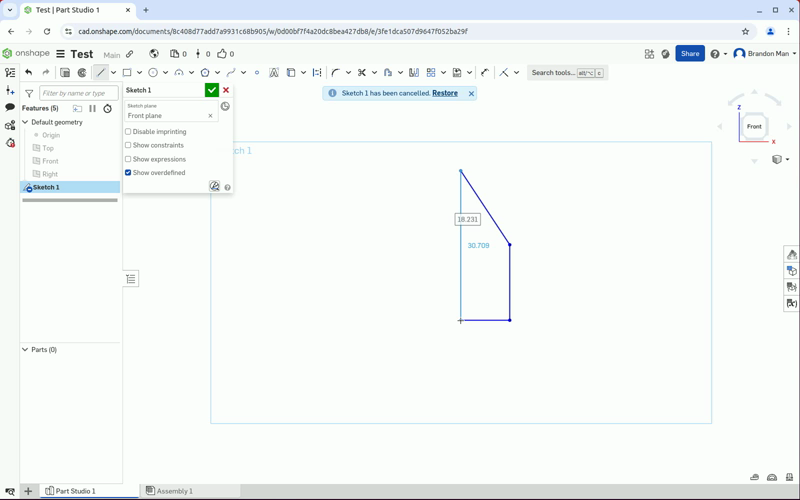
key_up(shift)
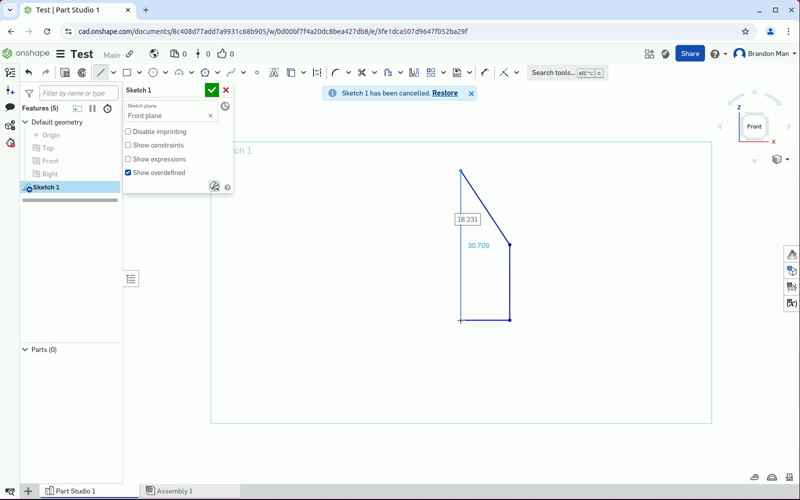
click(460, 320)
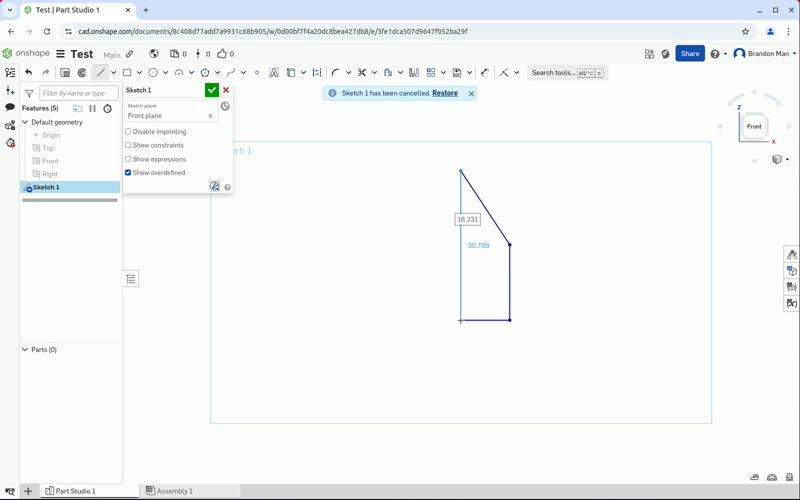
key(esc)
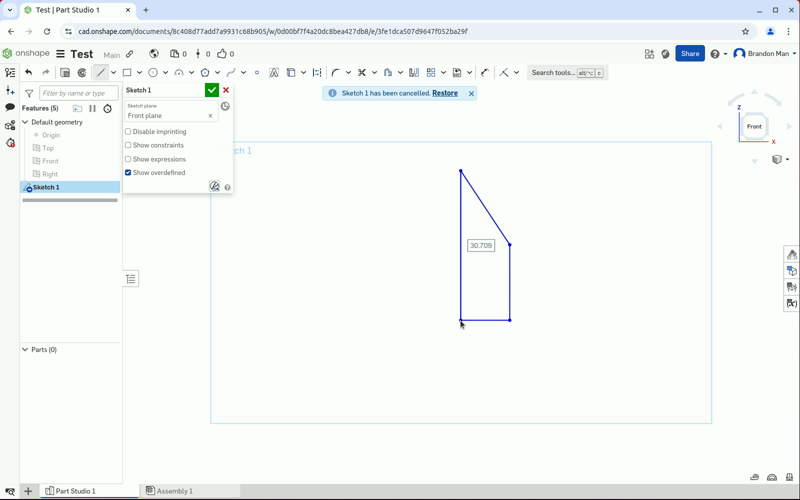
mouse_move(488, 257)
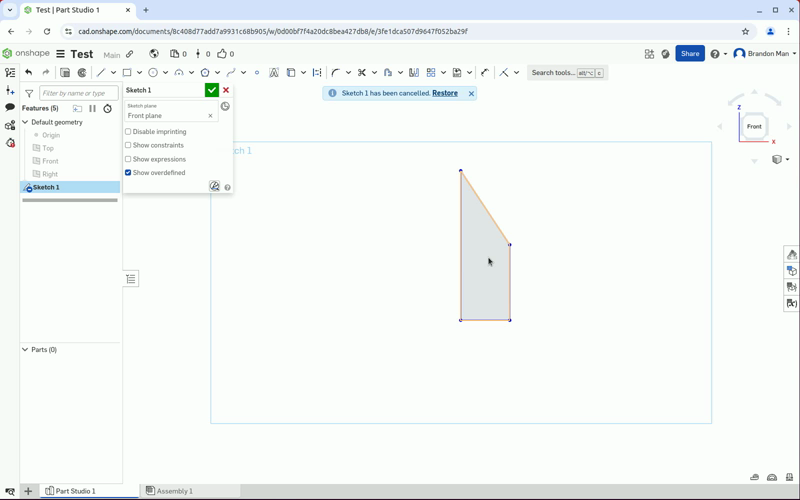
click(488, 257)
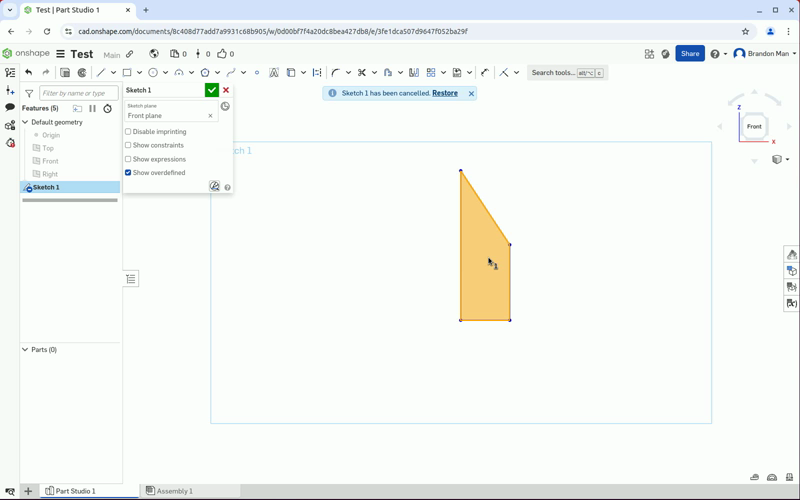
mouse_move(73, 352)
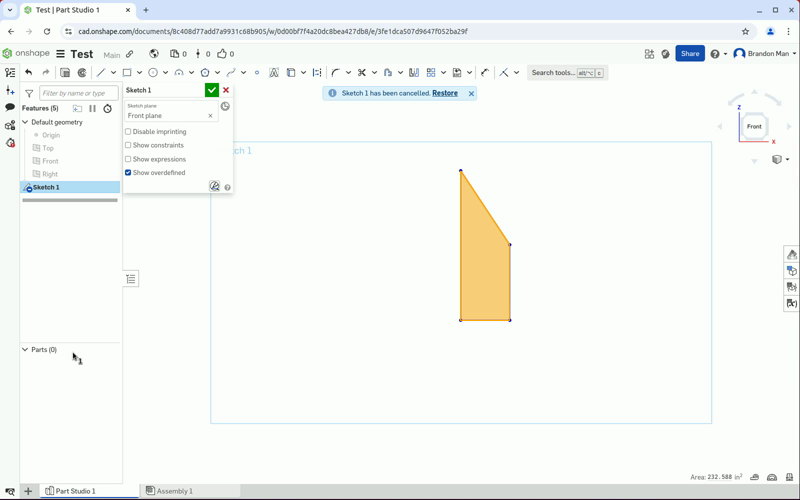
key(shift+y)
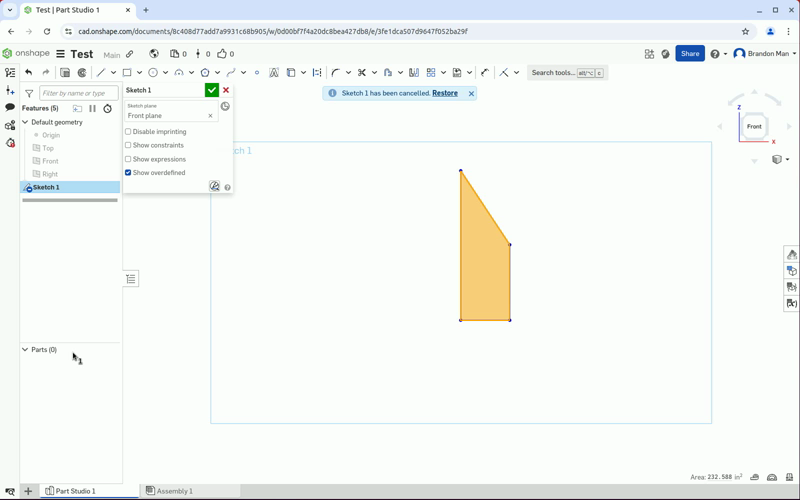
key(shift+e)
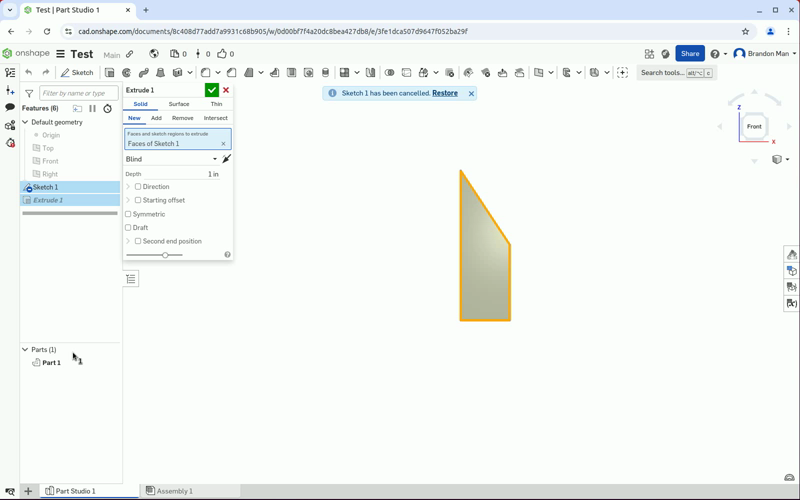
mouse_move(143, 106)
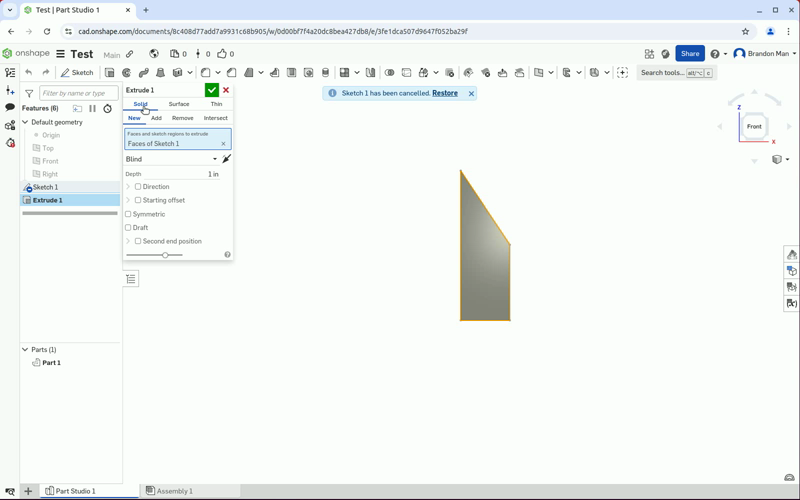
click(143, 106)
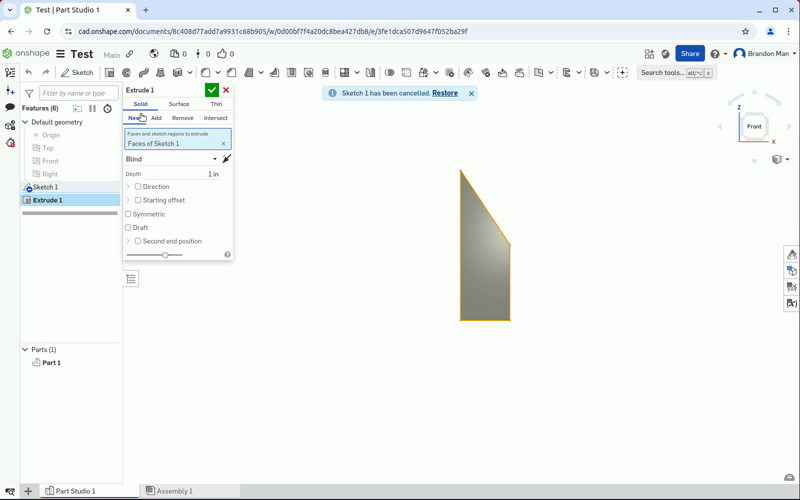
mouse_move(137, 120)
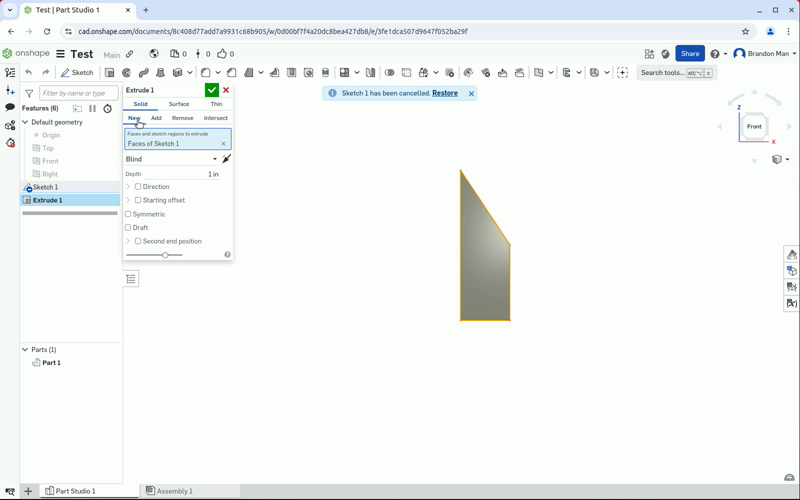
click(137, 120)
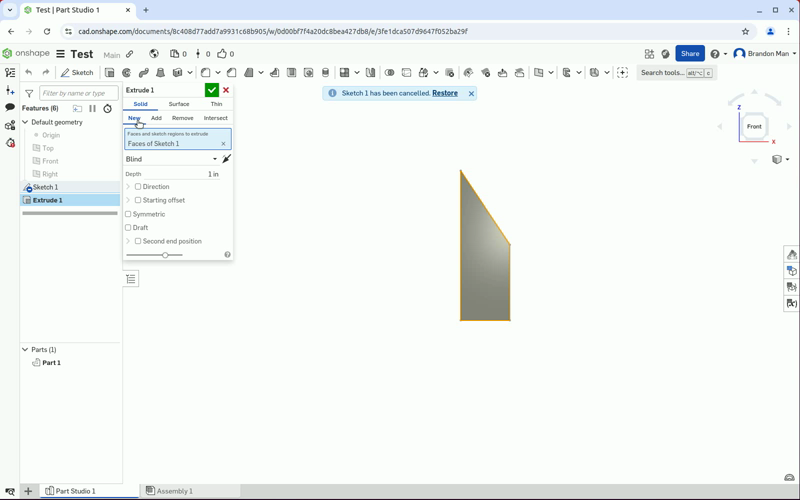
key(tab, 4)
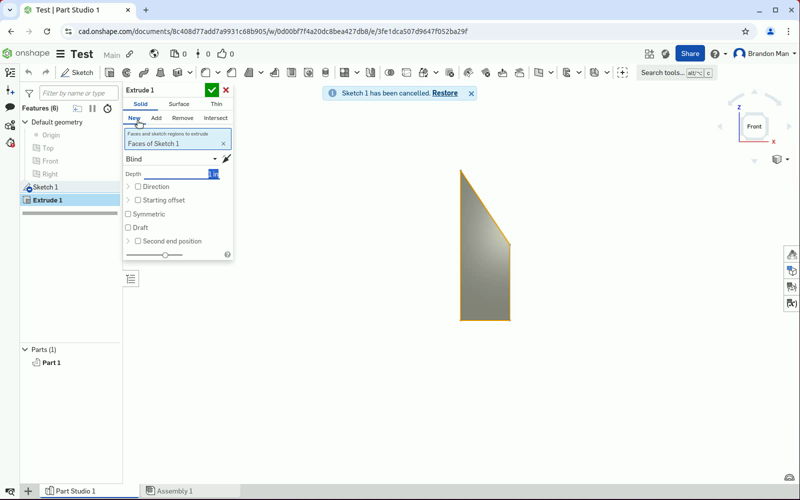
text(1.444)
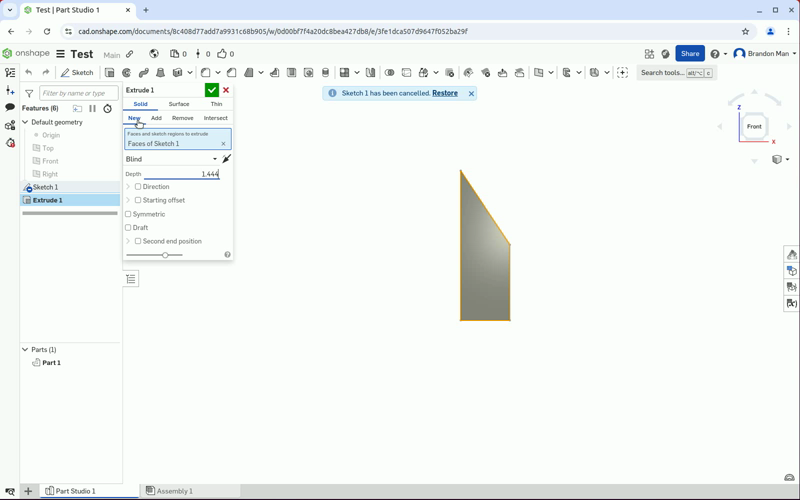
key(enter)
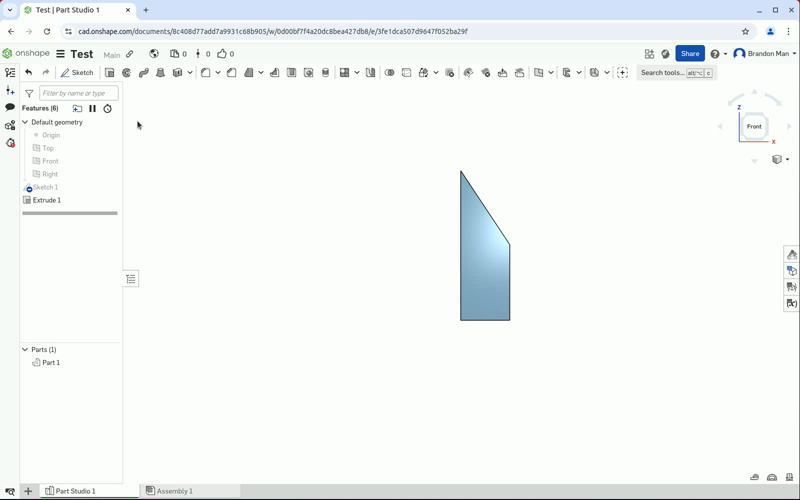
key(shift+h)
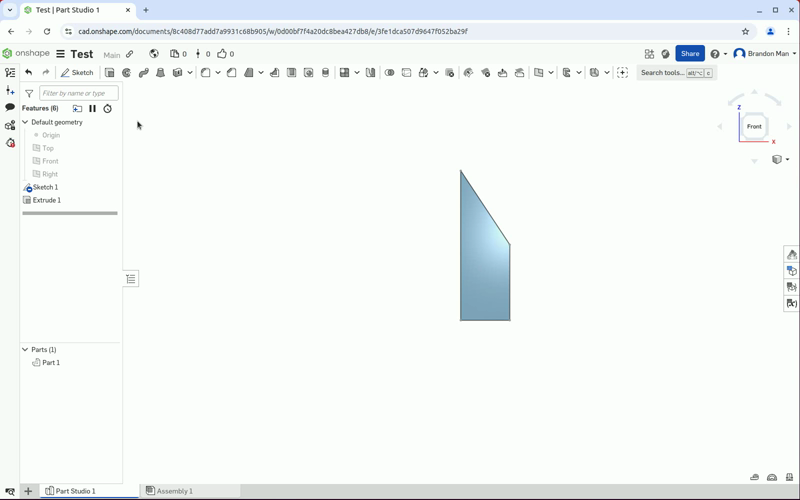
key(shift+h)
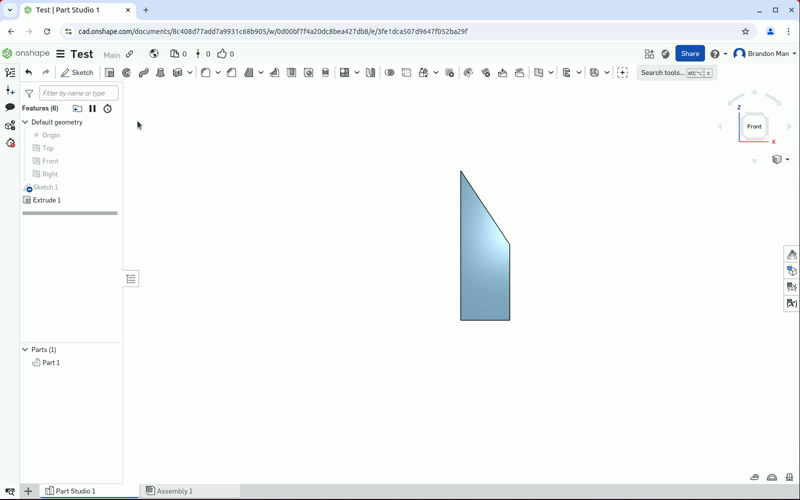
mouse_move(73, 189)
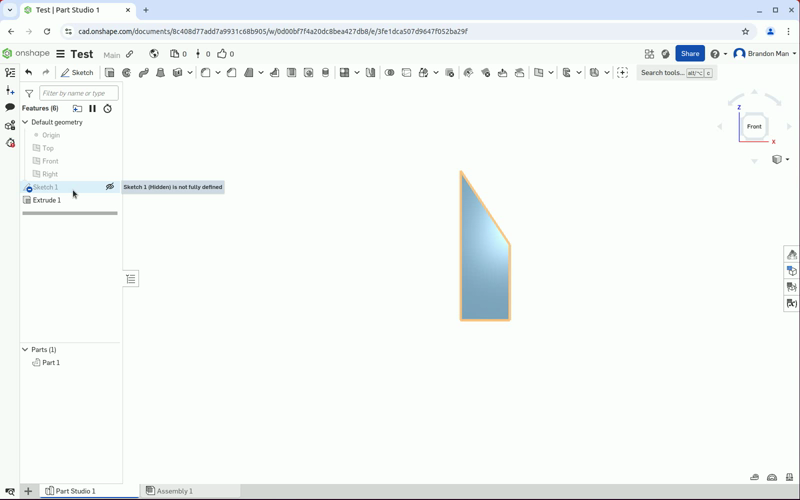
click(73, 189)
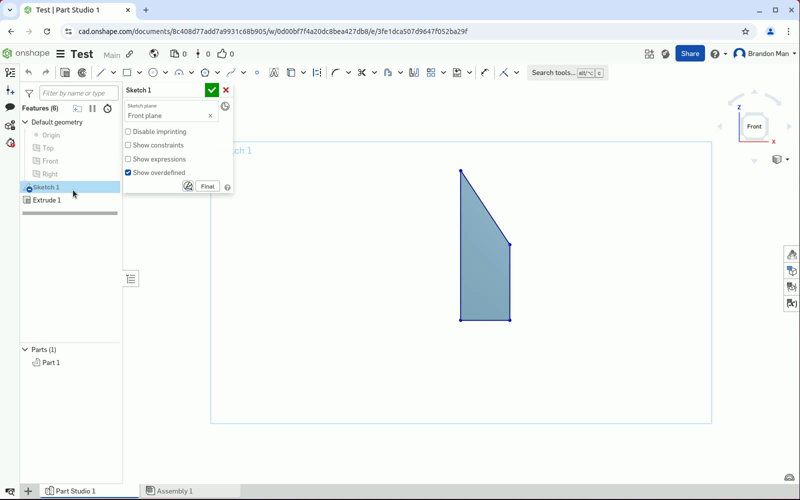
mouse_move(229, 92)
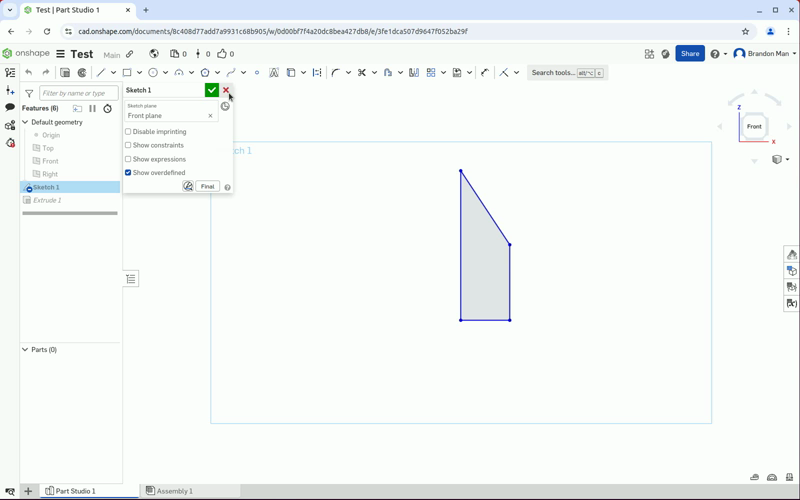
click(229, 92)
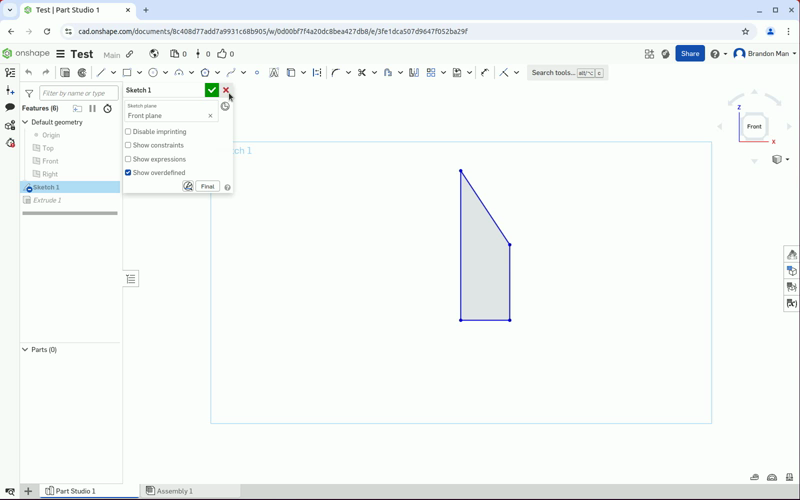
key(shift+s)
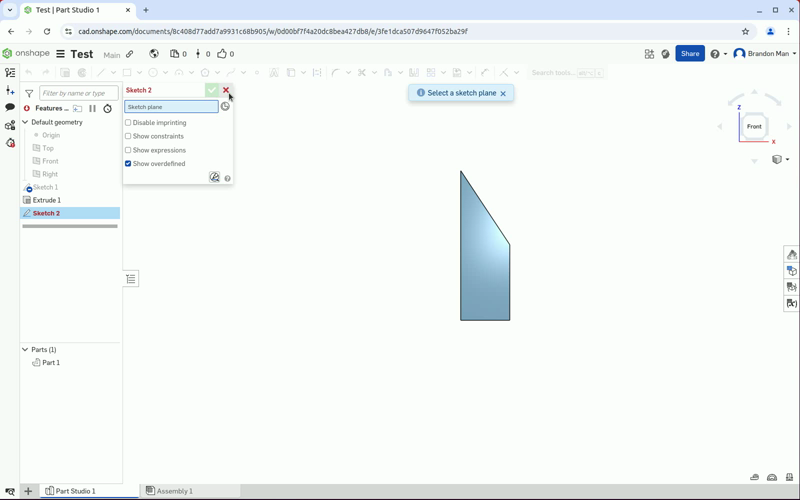
mouse_move(73, 163)
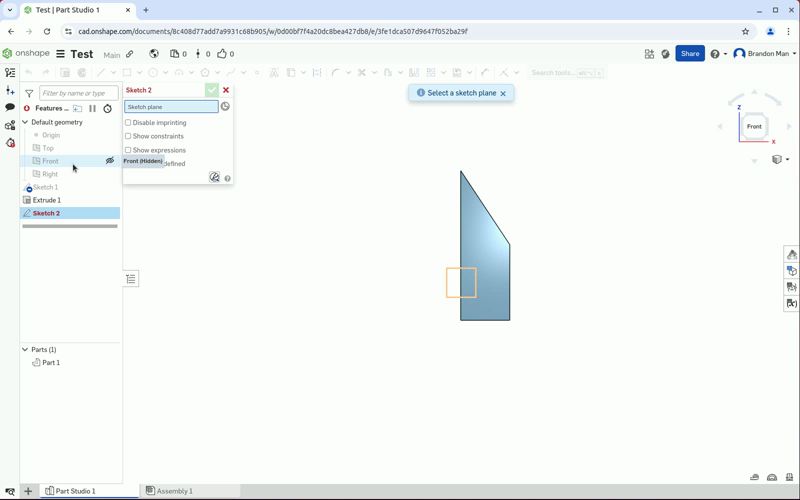
click(73, 163)
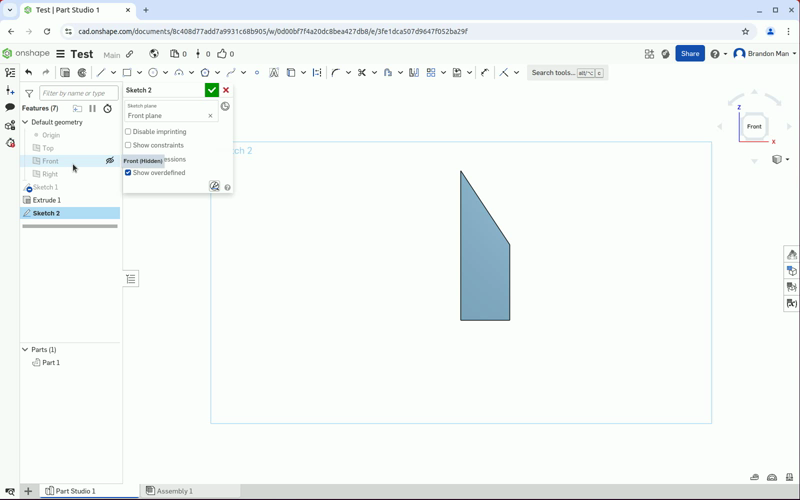
mouse_move(73, 352)
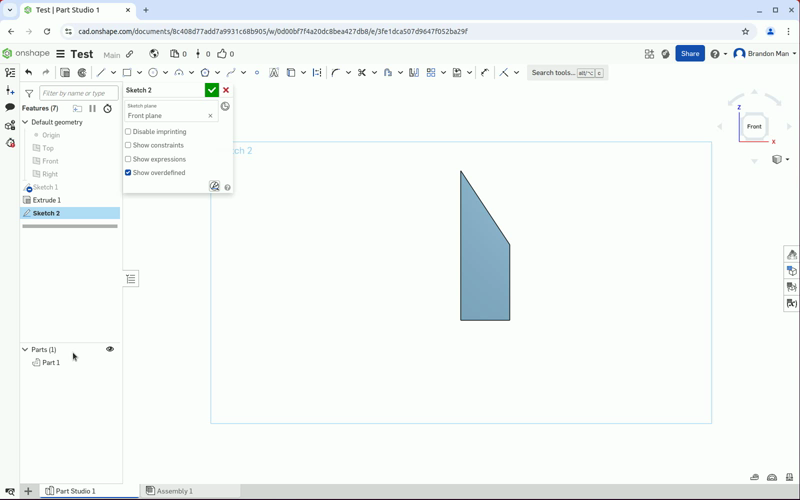
key(y)
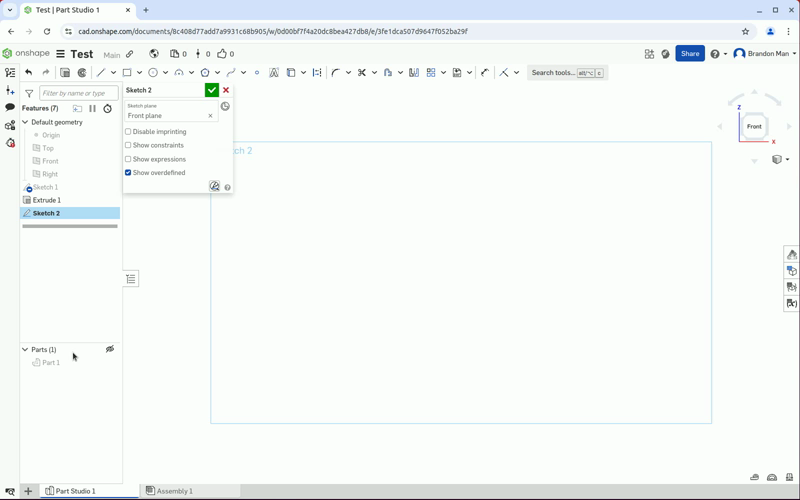
key(l)
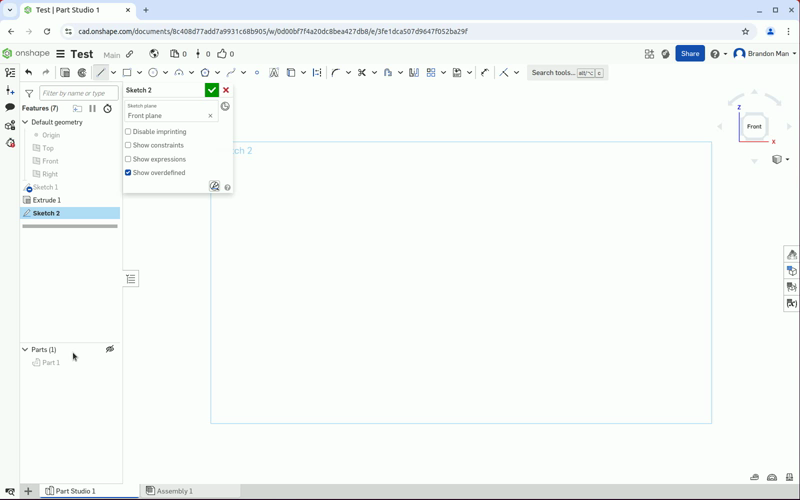
key_down(shift)
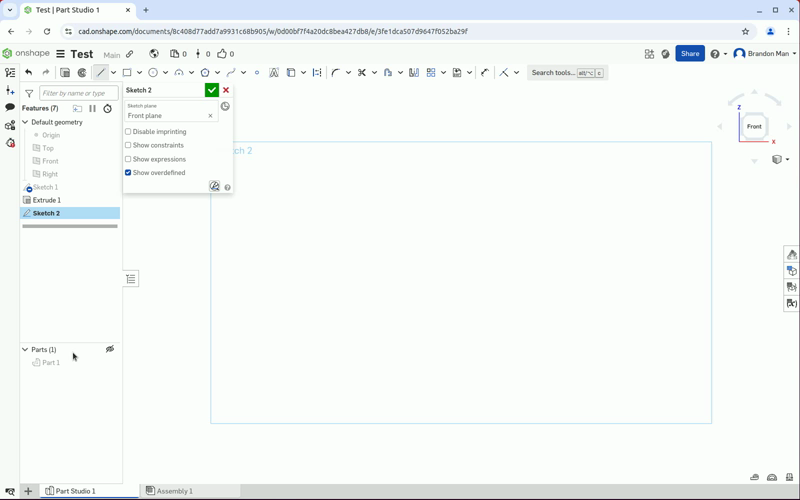
mouse_move(411, 320)
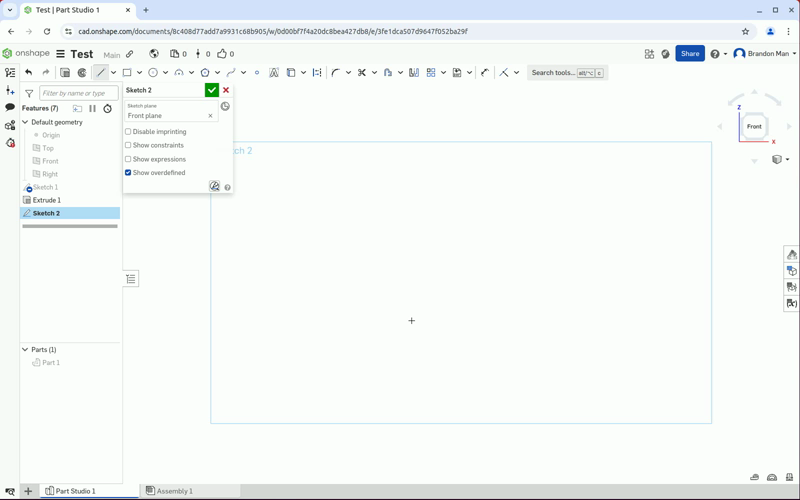
click(411, 320)
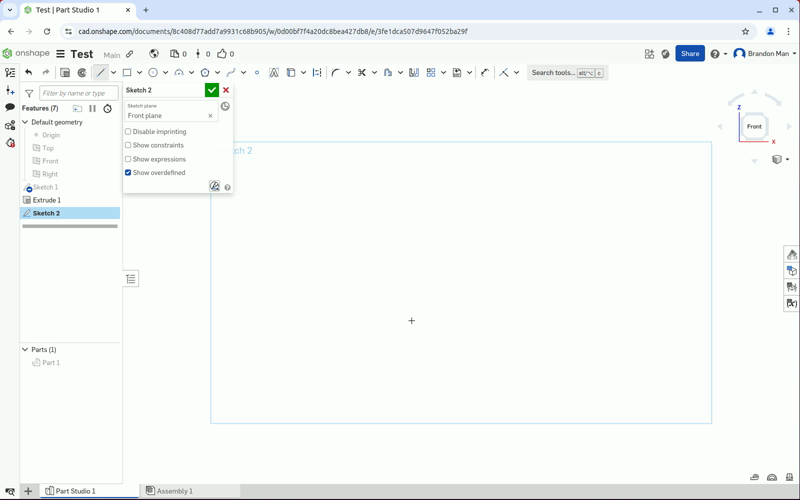
key_up(shift)
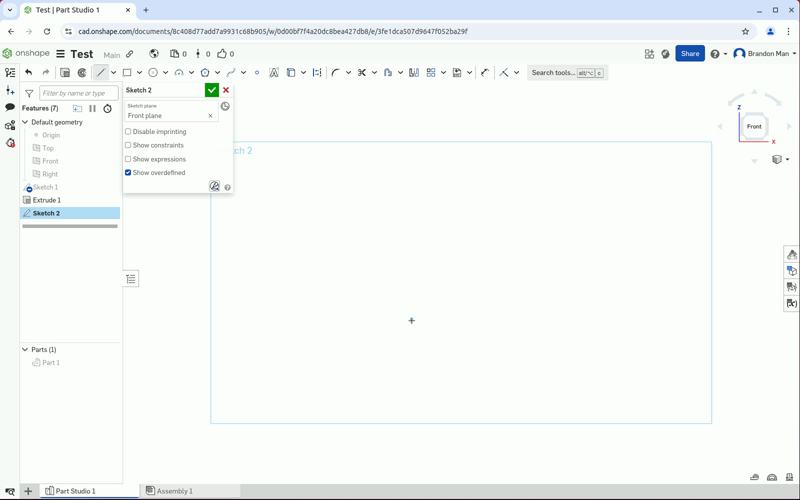
key_down(shift)
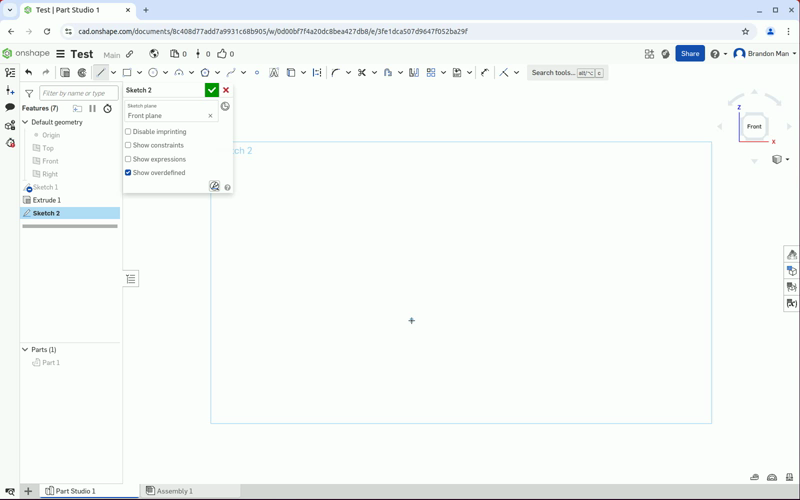
mouse_move(441, 320)
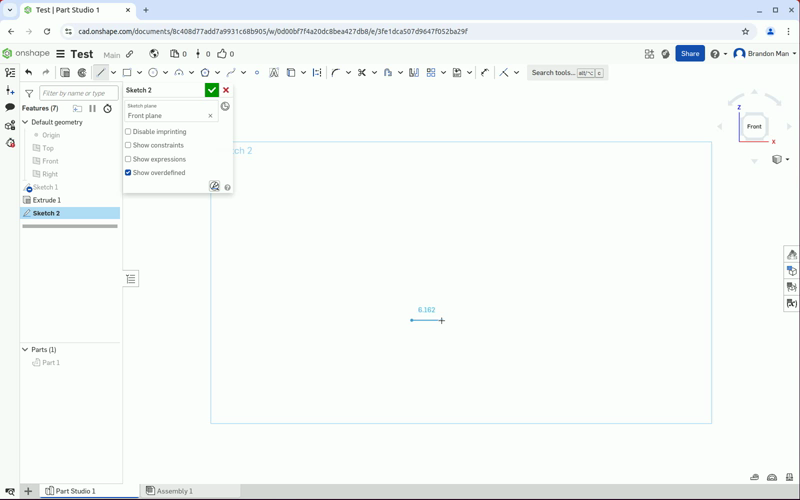
mouse_move(460, 320)
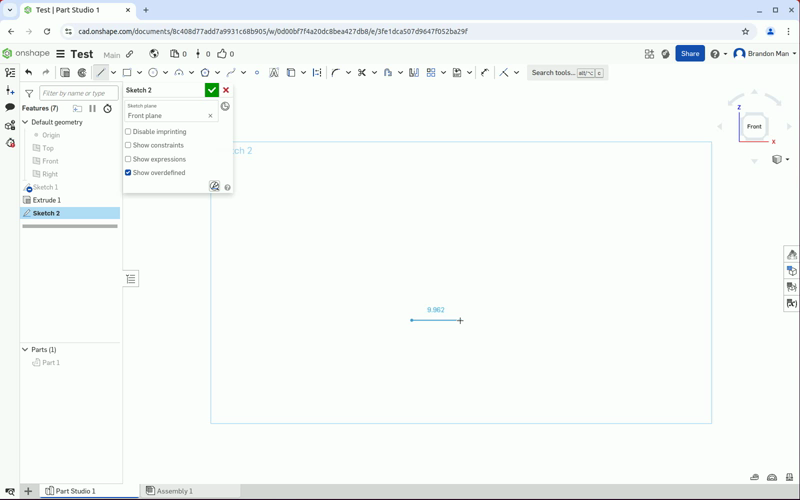
click(460, 320)
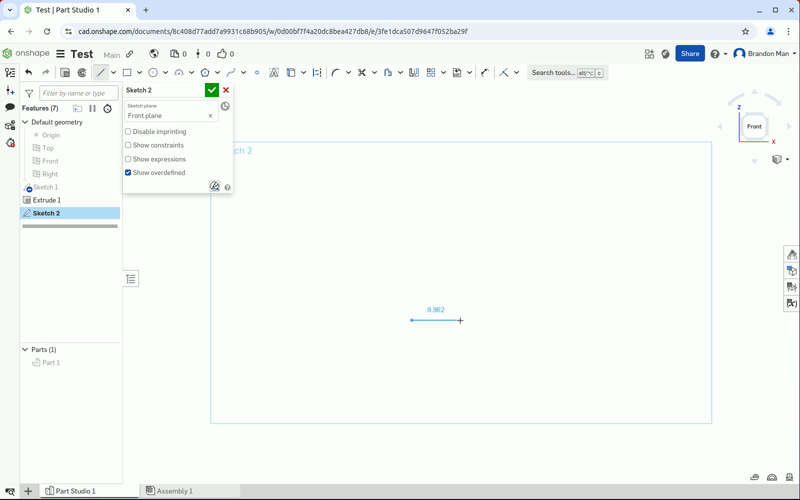
key_up(shift)
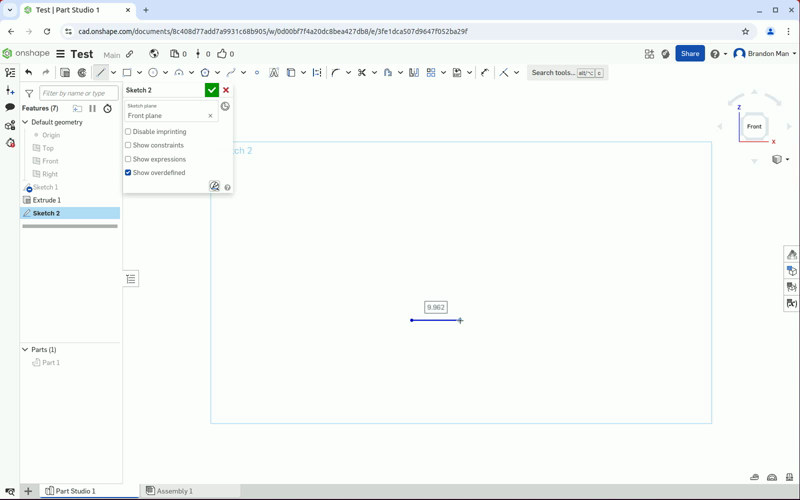
key_down(shift)
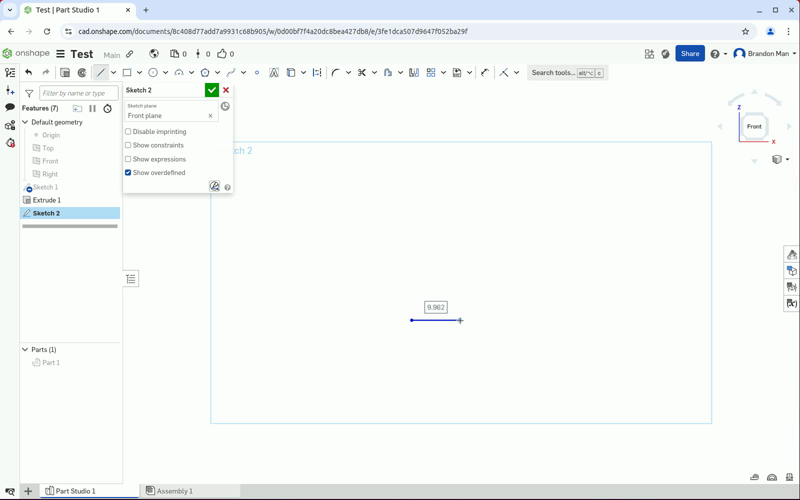
mouse_move(460, 170)
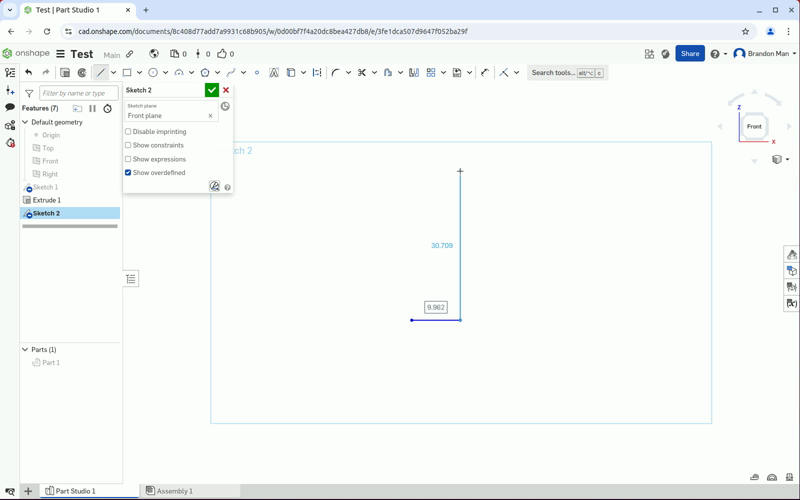
click(460, 170)
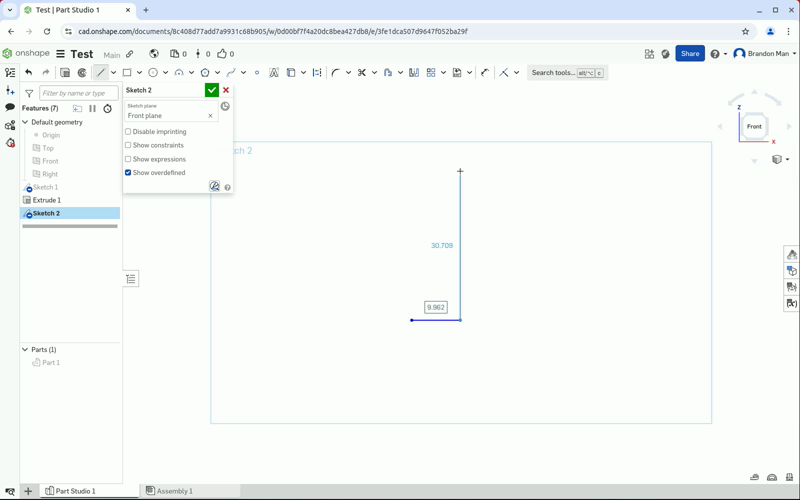
key_up(shift)
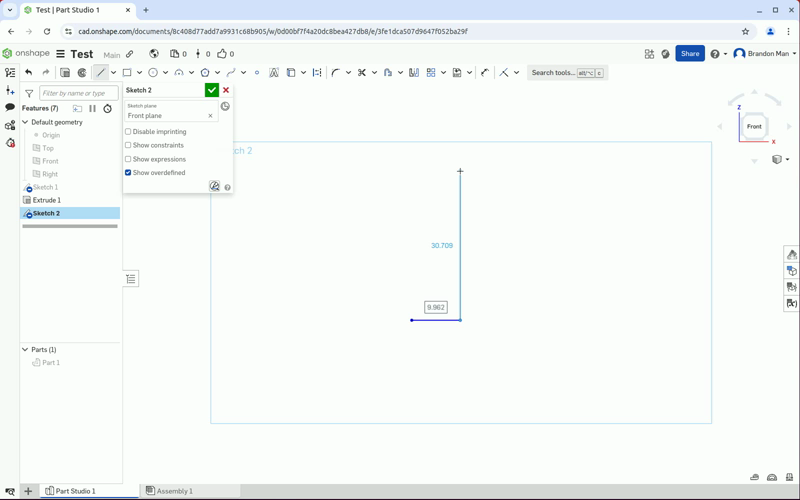
key_down(shift)
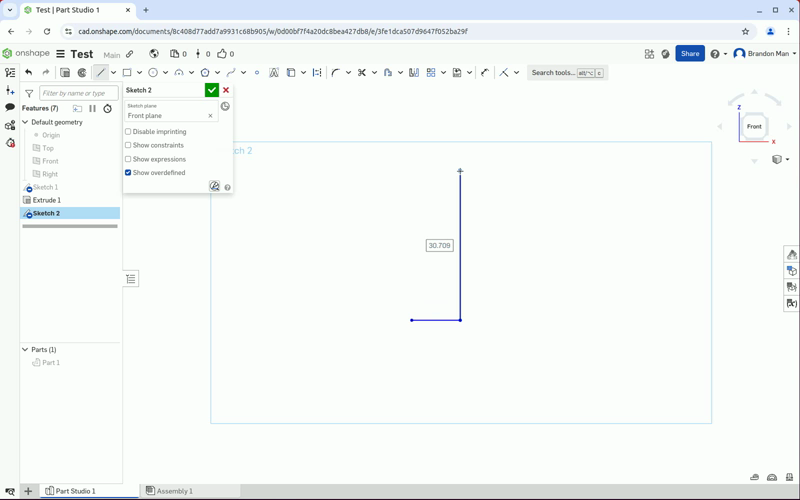
mouse_move(411, 244)
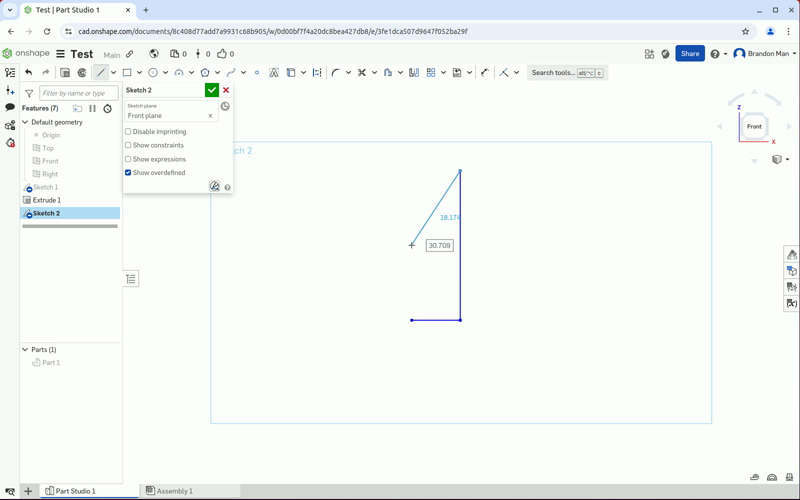
click(411, 244)
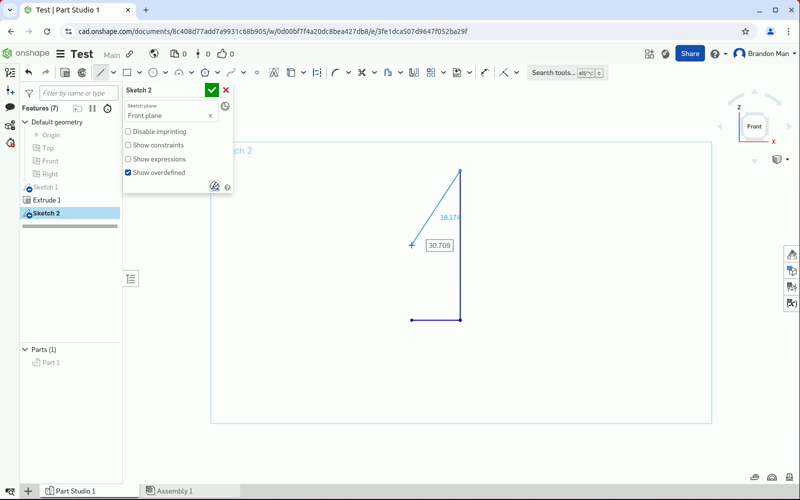
key_up(shift)
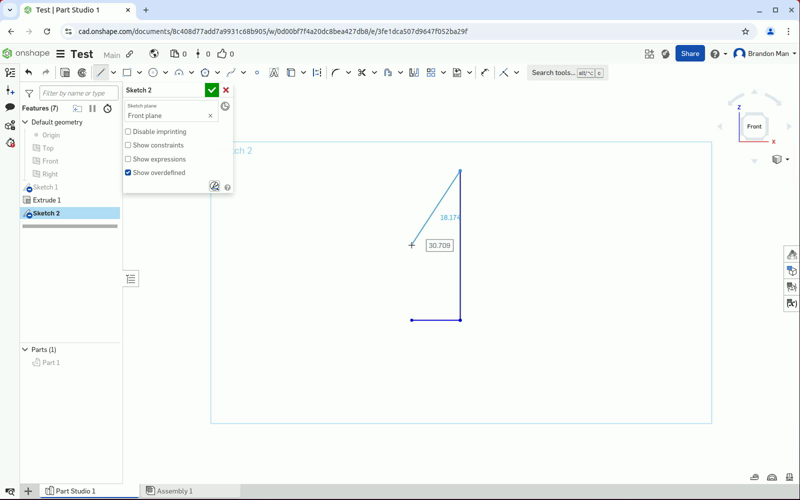
key_down(shift)
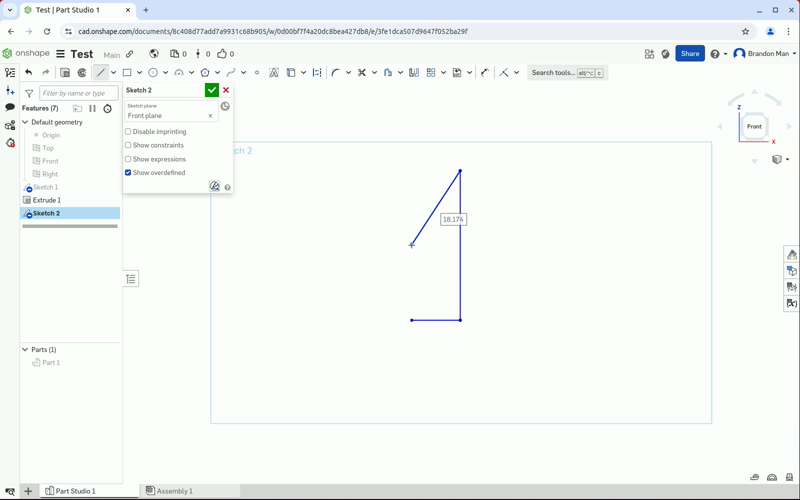
mouse_move(411, 320)
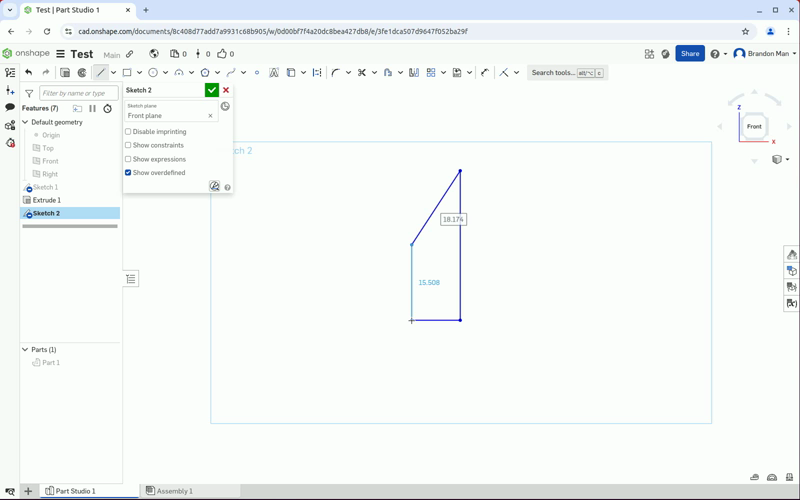
key_up(shift)
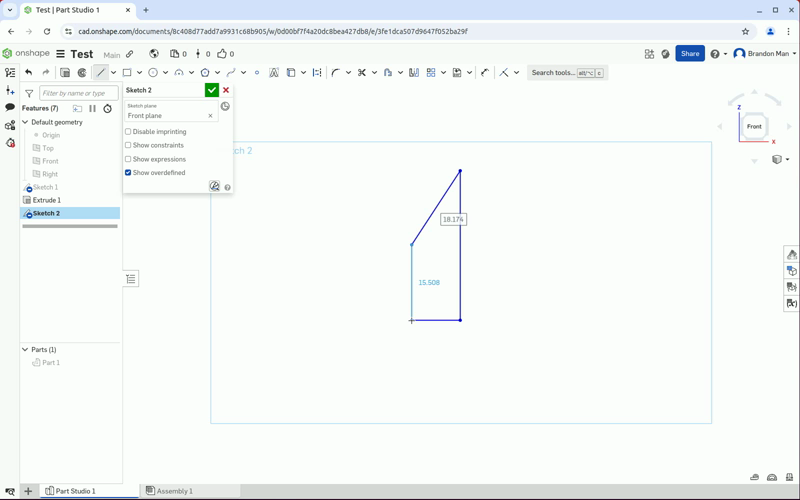
click(411, 320)
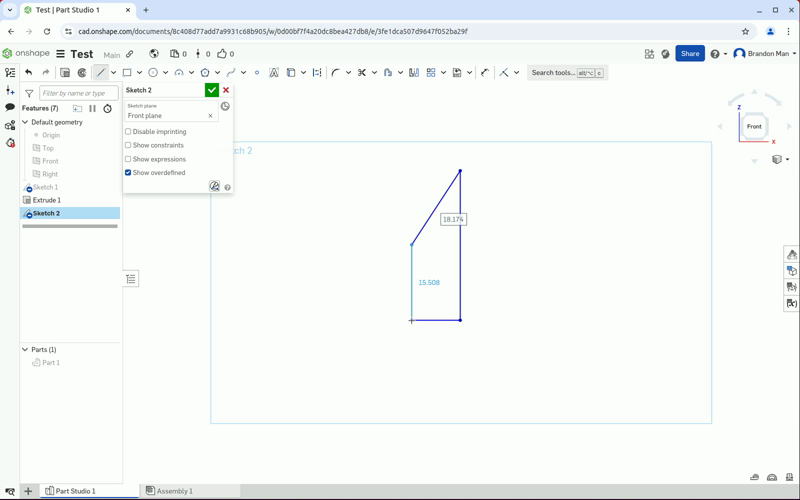
key(esc)
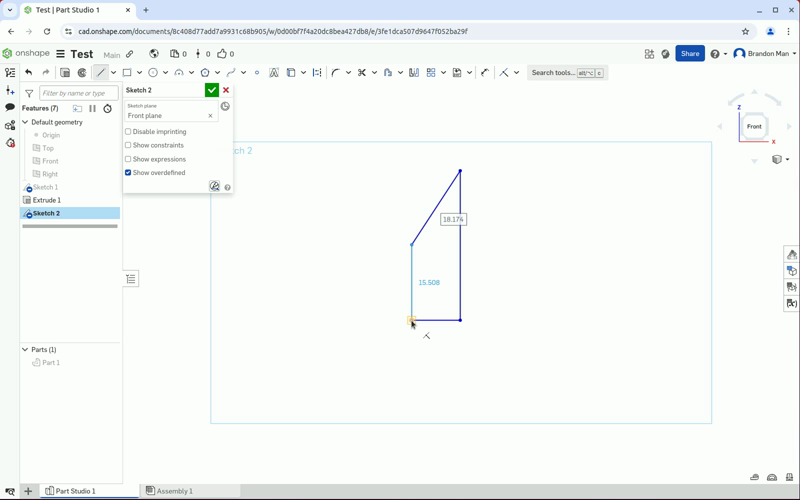
mouse_move(432, 255)
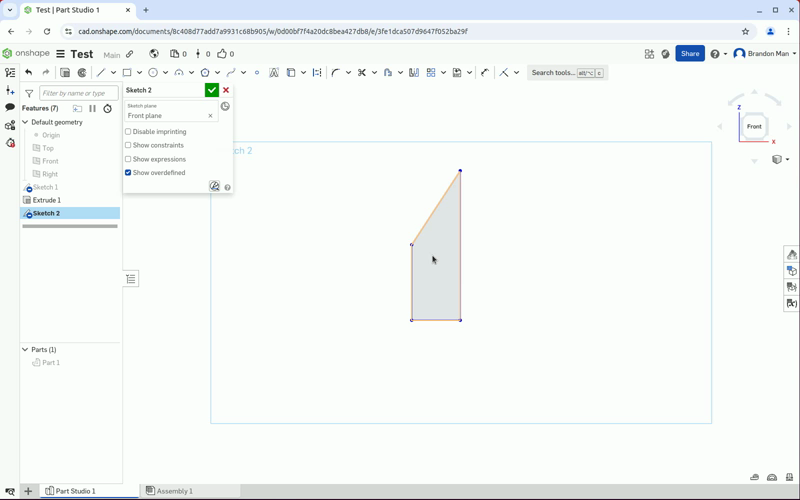
click(432, 255)
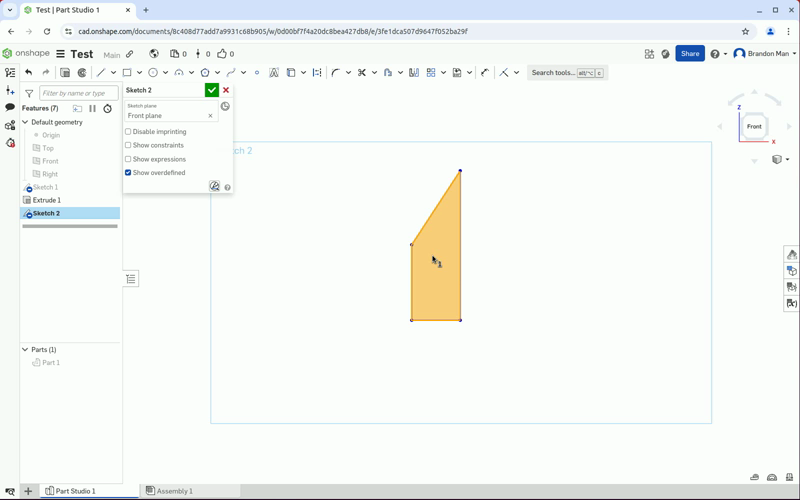
mouse_move(73, 352)
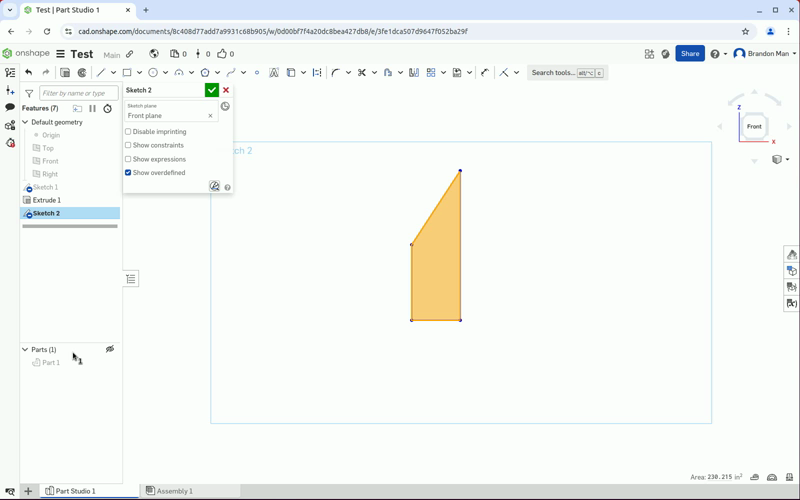
key(shift+y)
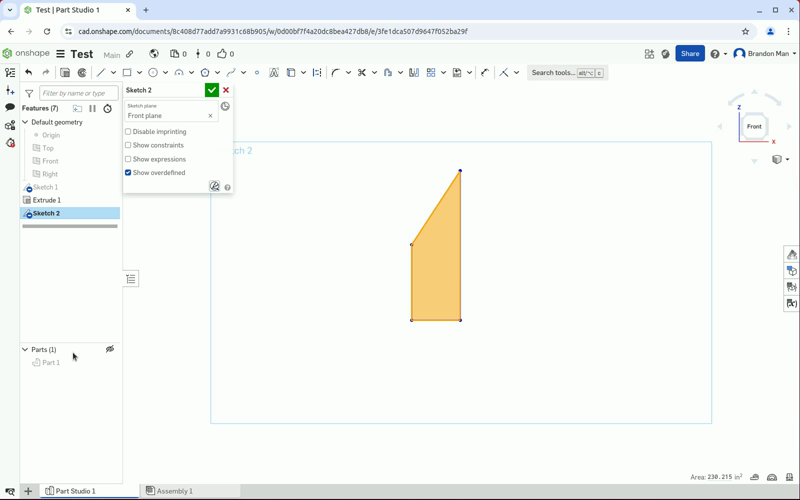
key(shift+e)
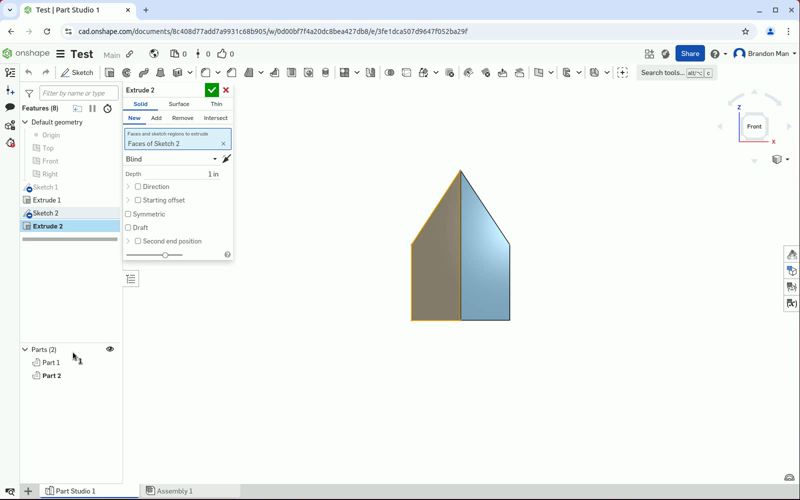
mouse_move(143, 106)
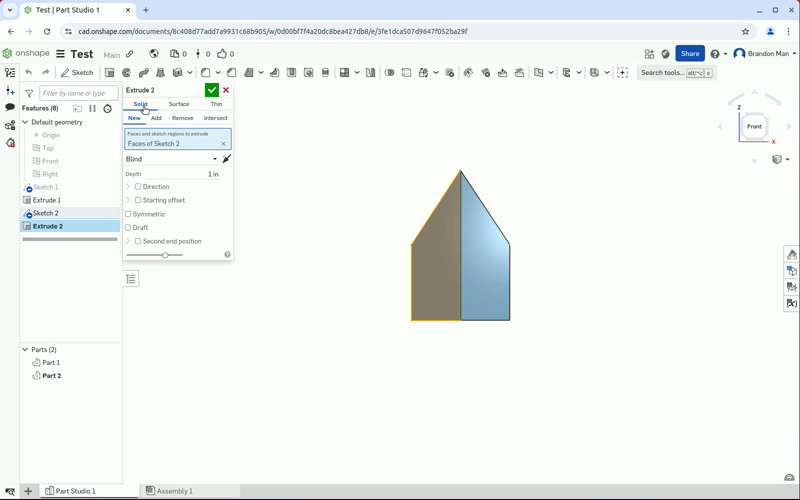
click(143, 106)
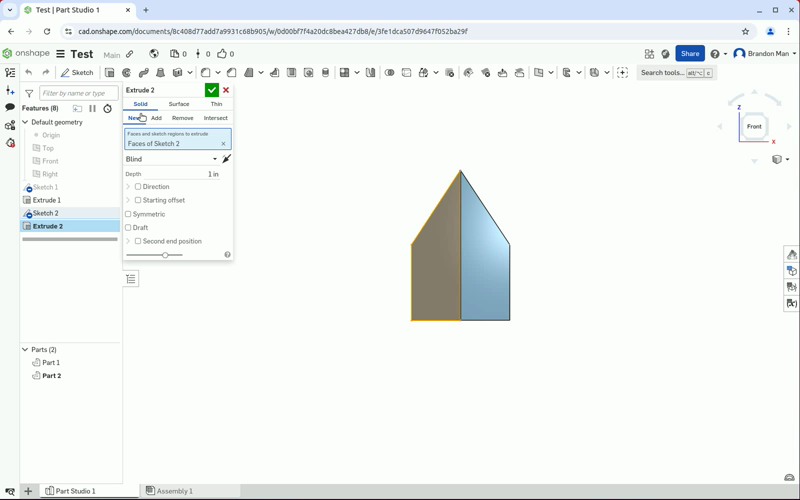
mouse_move(137, 120)
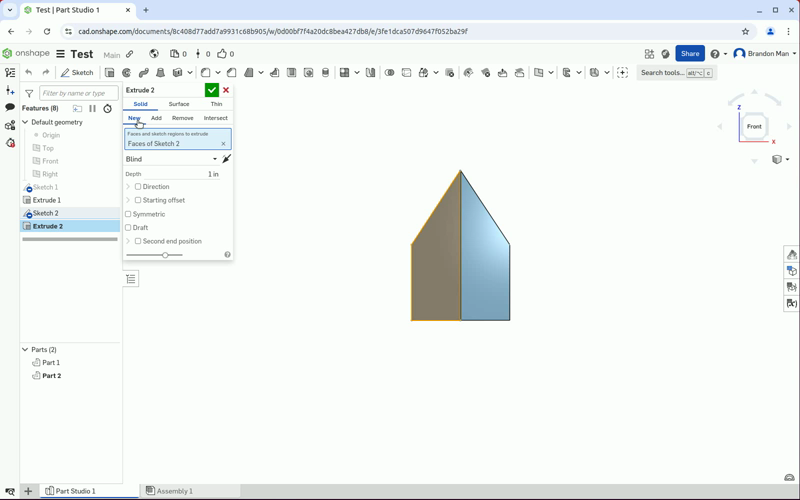
click(137, 120)
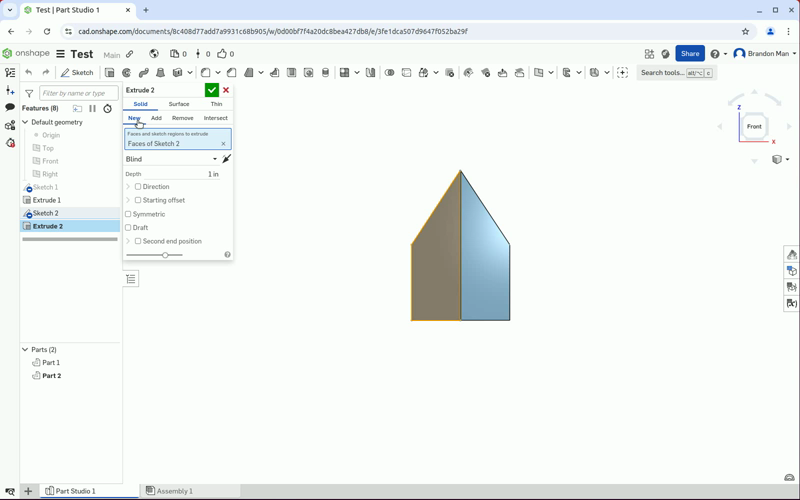
key(tab, 4)
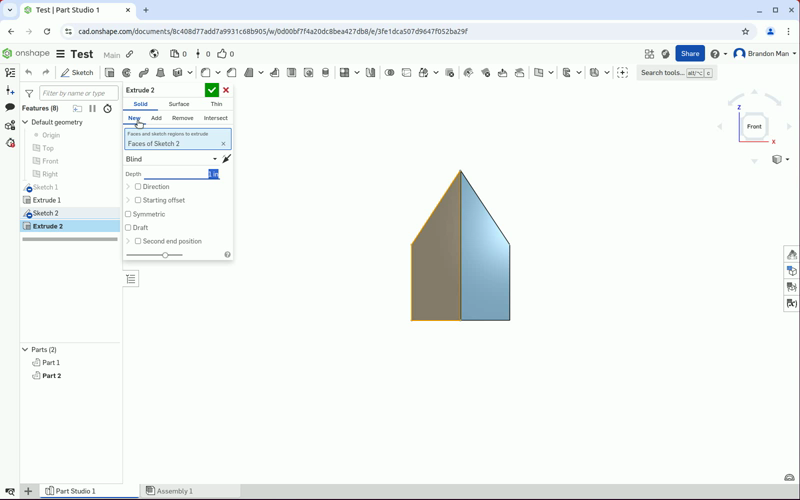
text(1.444)
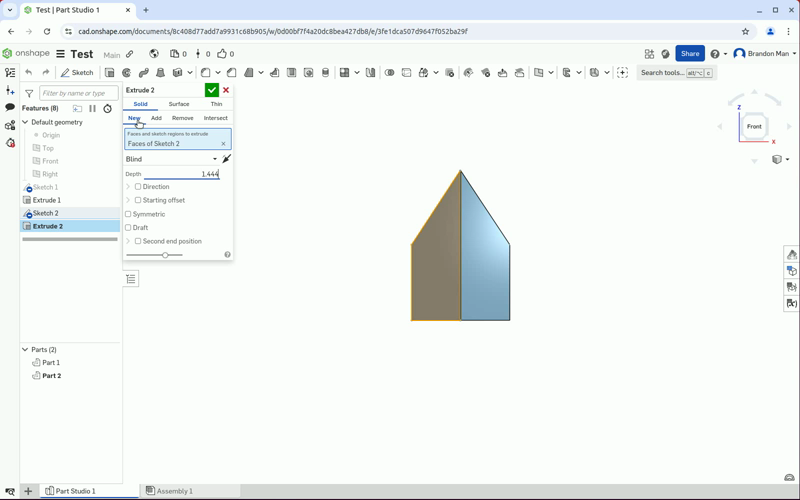
key(enter)
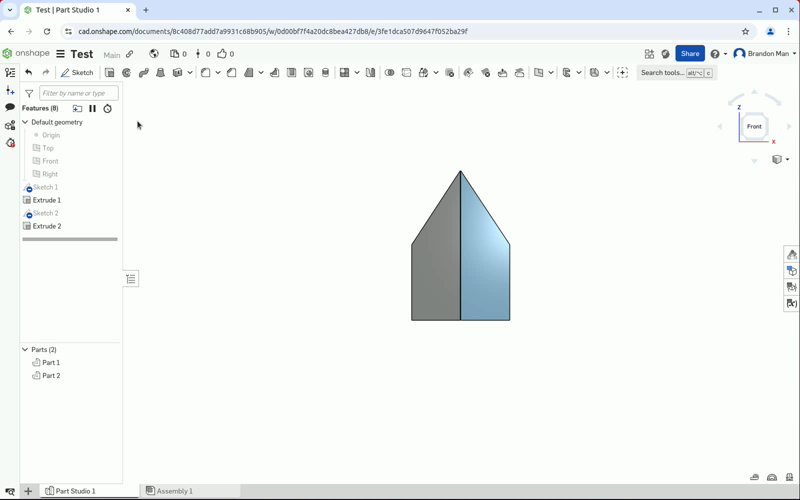
key(shift+h)
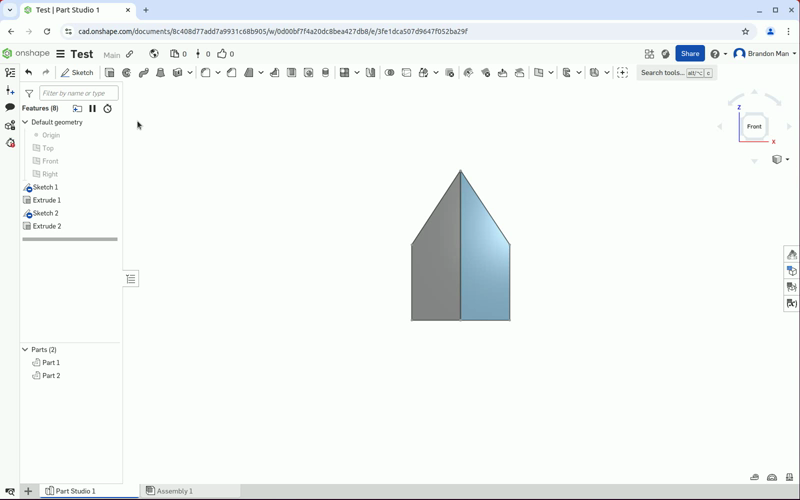
key(shift+h)
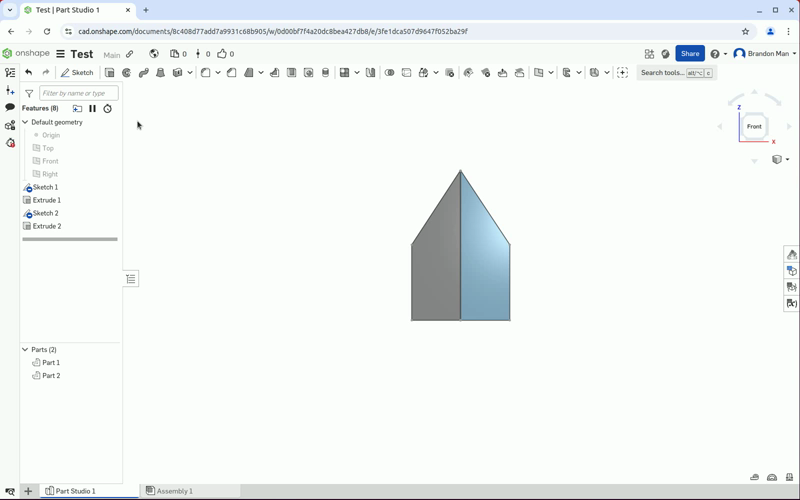
key(shift+7)
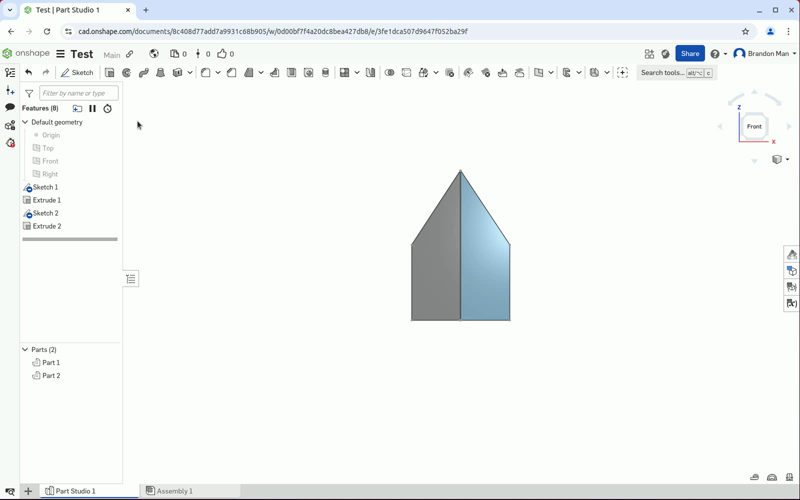
key(left, 2)
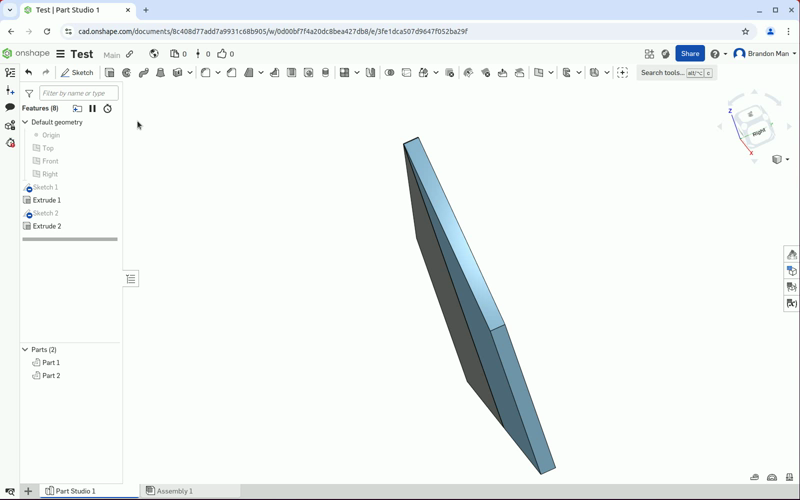
key(down, 2)
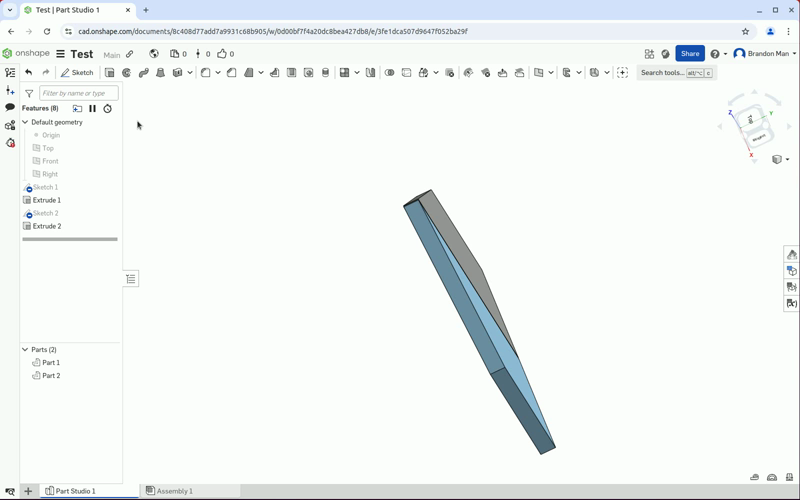
key(up, 2)
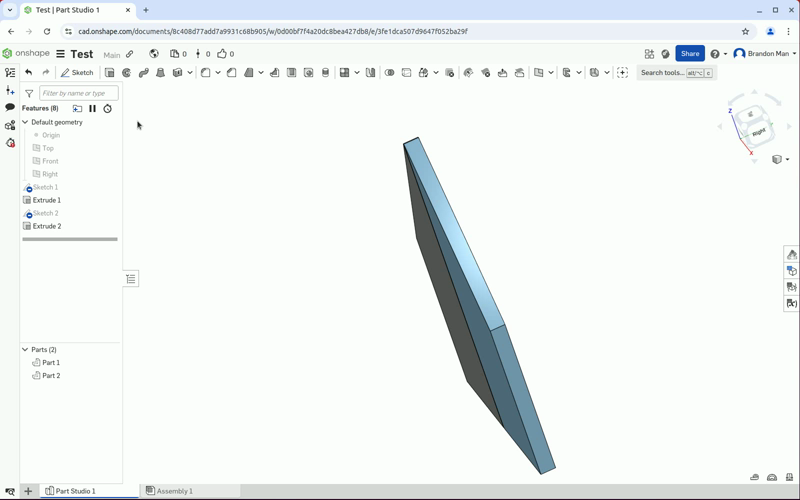
key(right, 2)
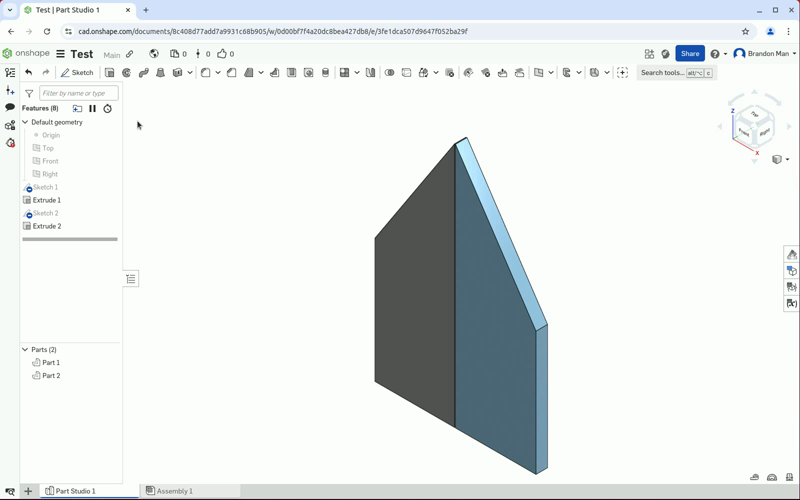
mouse_move(73, 189)
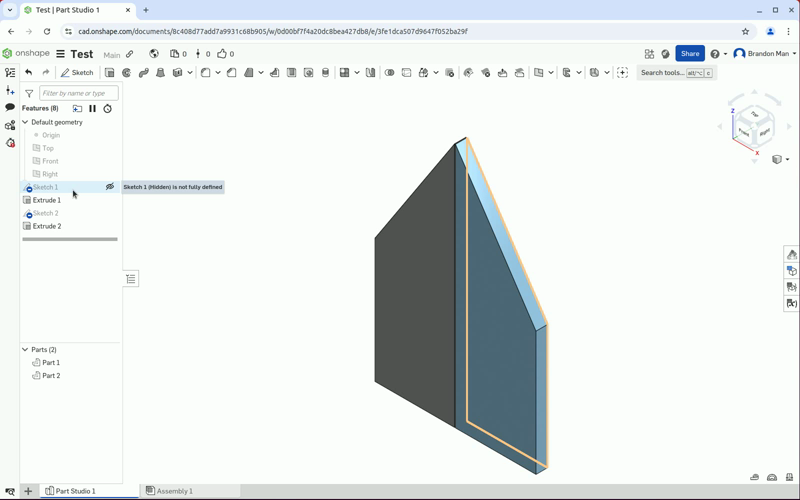
click(73, 189)